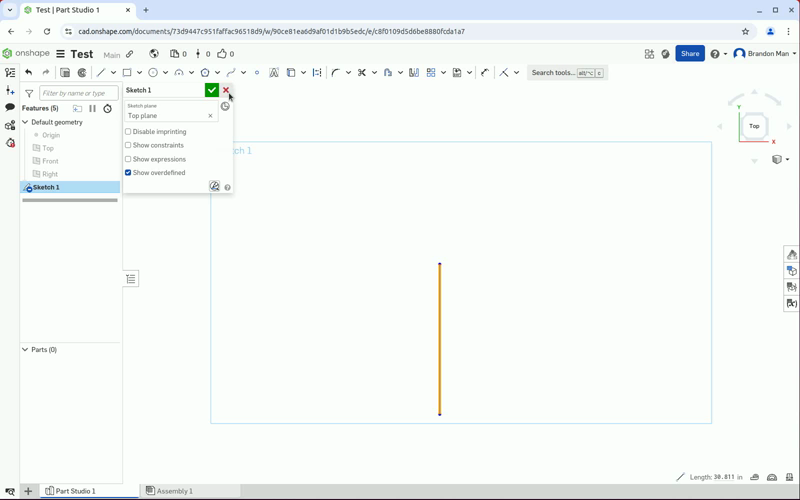
key(shift+h)
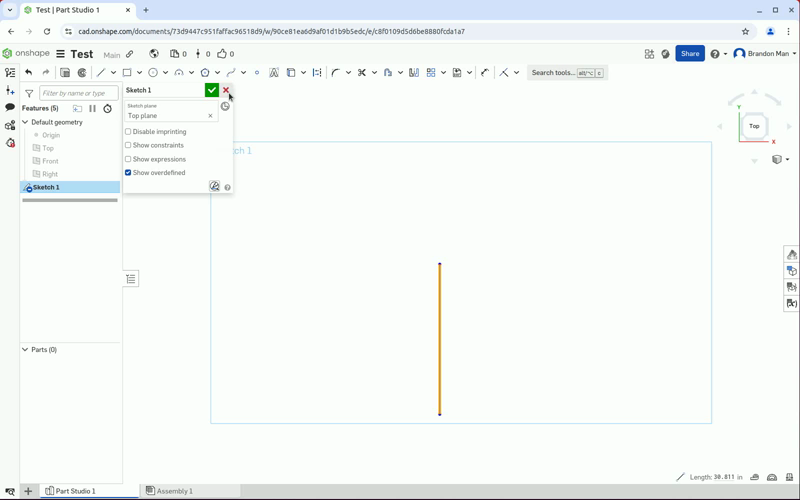
key(shift+s)
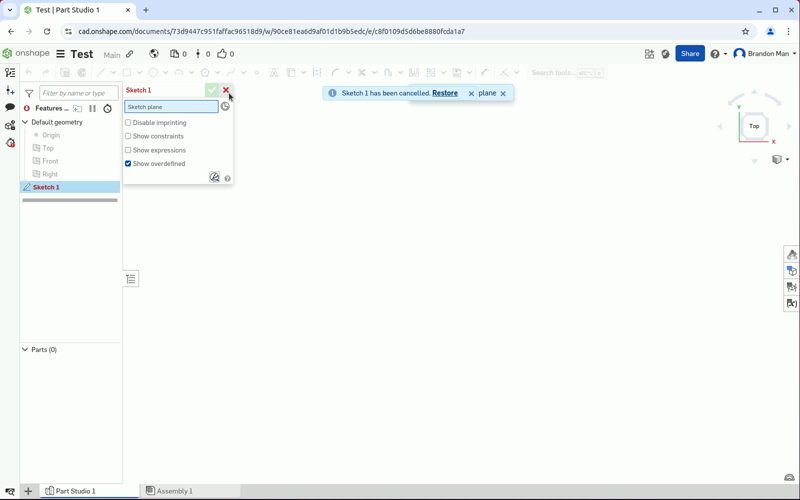
mouse_move(73, 150)
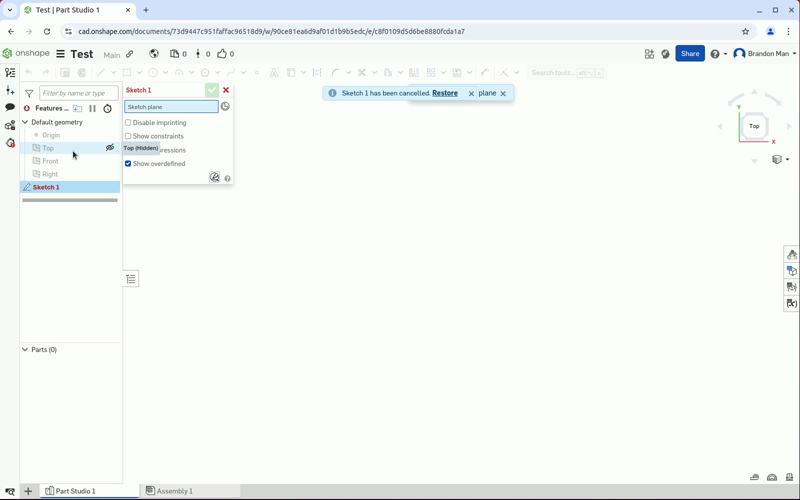
click(73, 150)
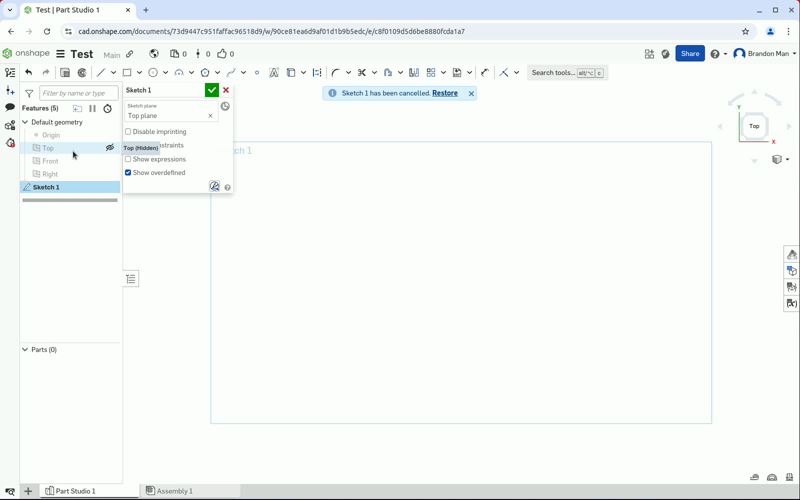
mouse_move(73, 352)
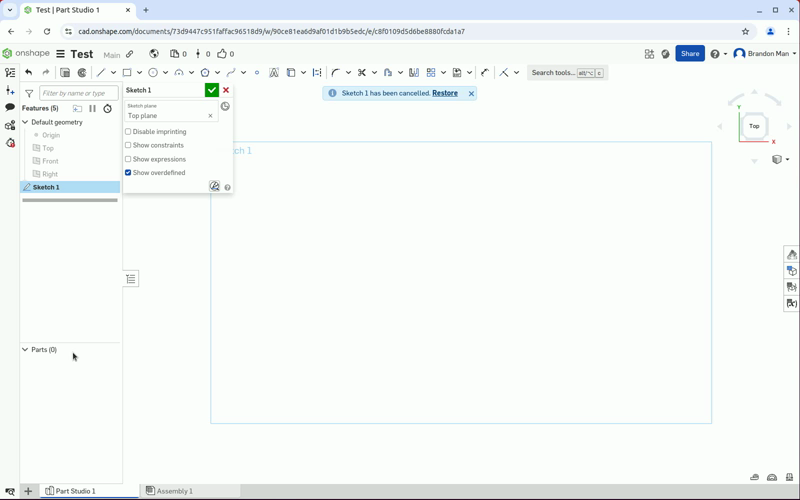
key(y)
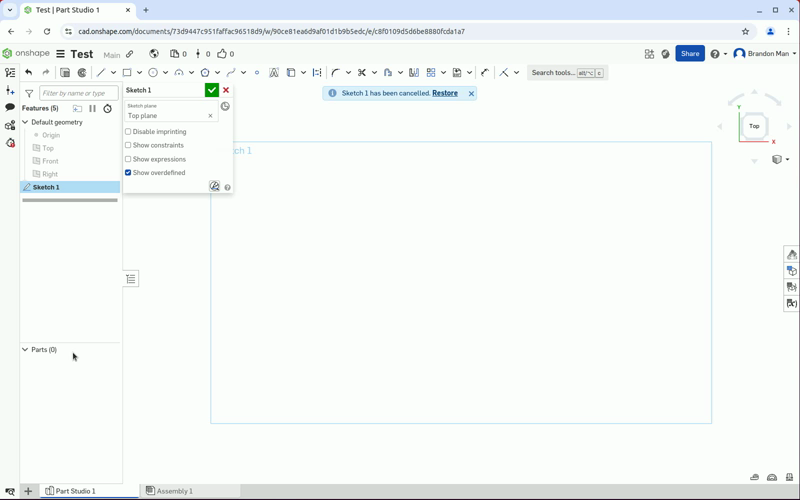
key(l)
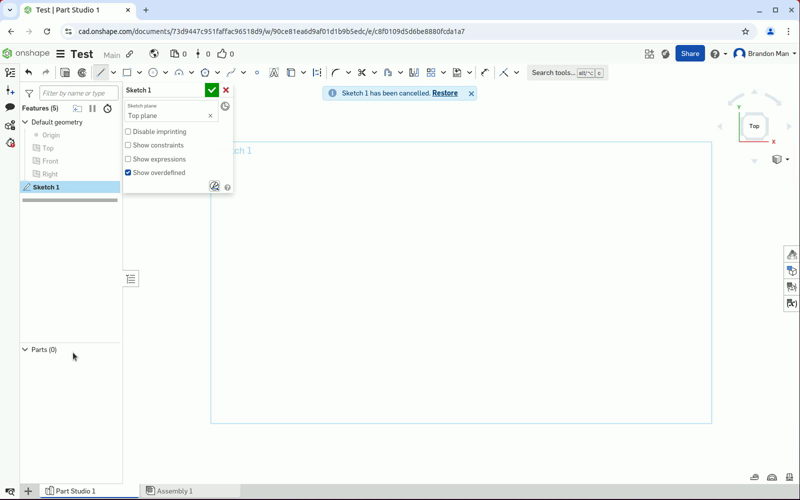
key_down(shift)
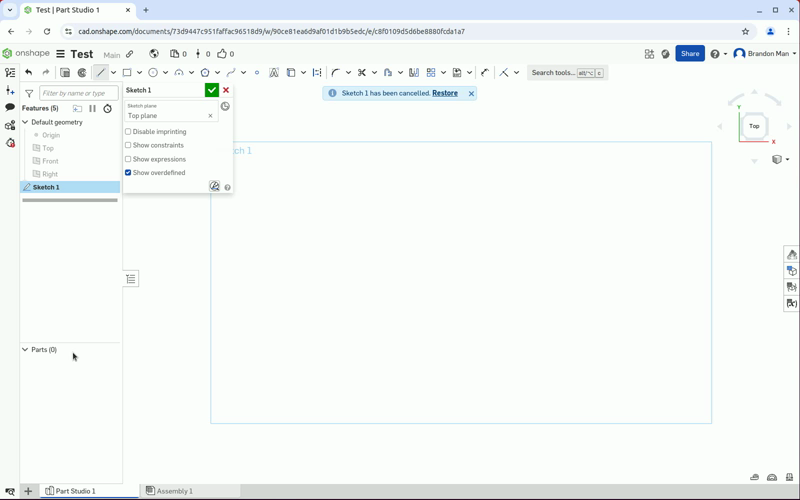
mouse_move(348, 282)
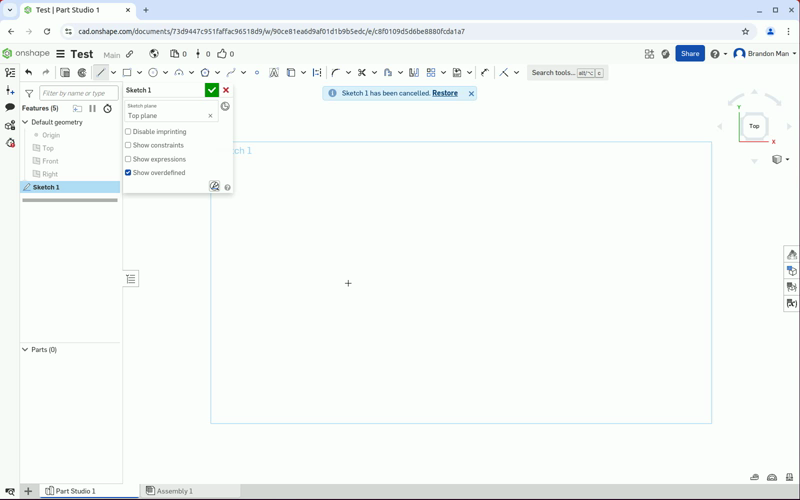
click(348, 282)
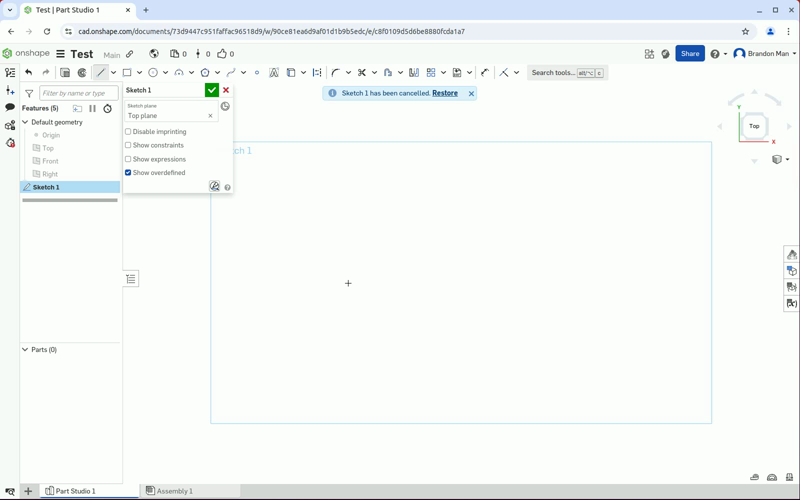
key_up(shift)
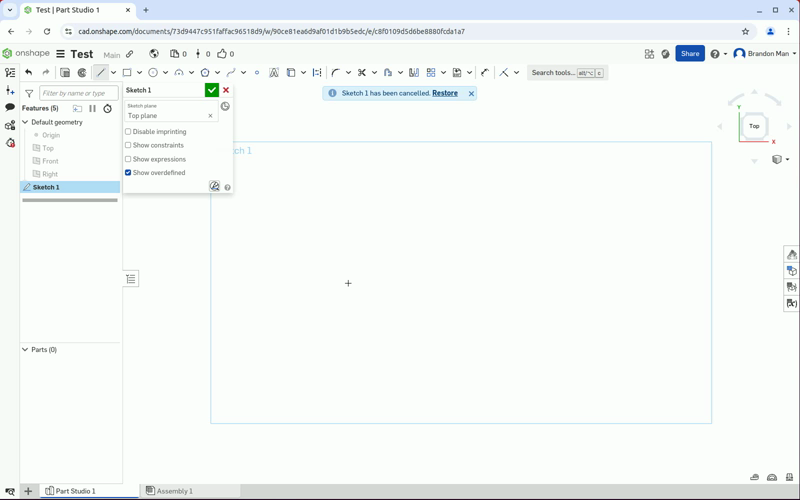
key_down(shift)
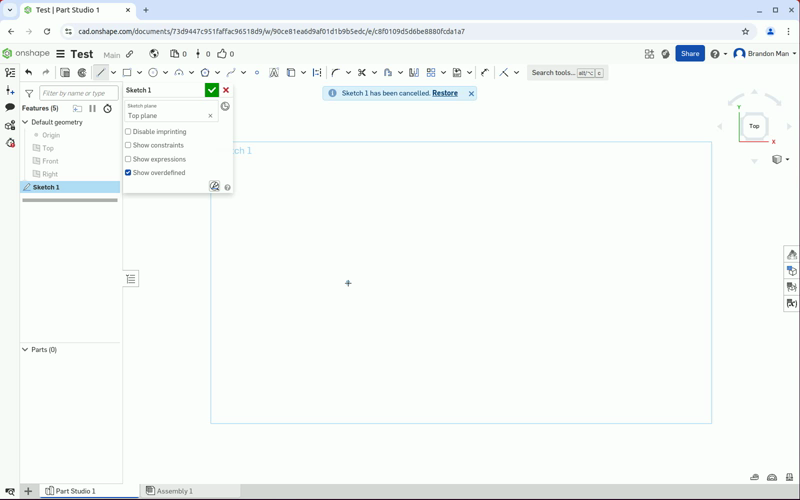
mouse_move(460, 282)
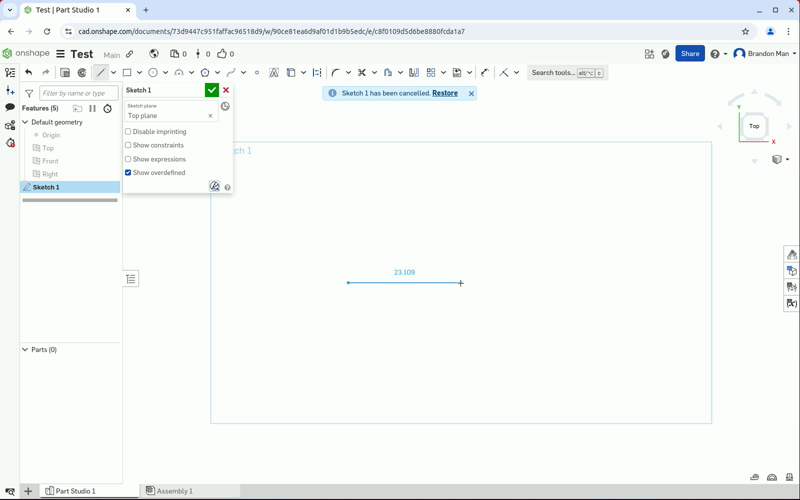
click(460, 282)
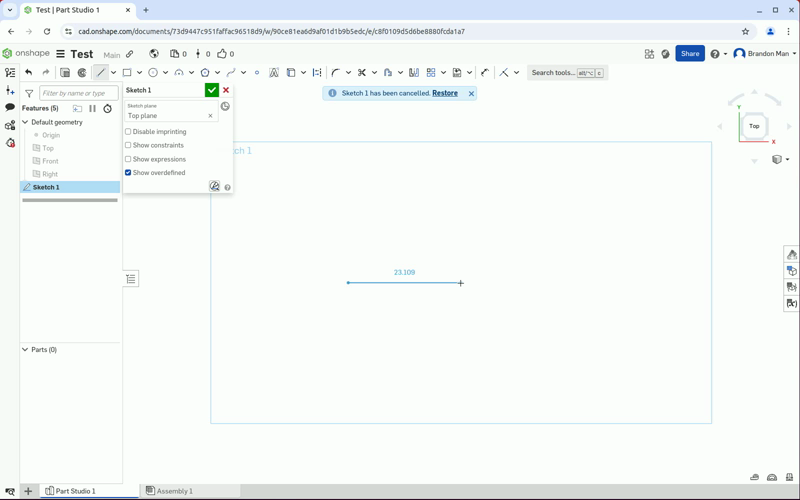
key_up(shift)
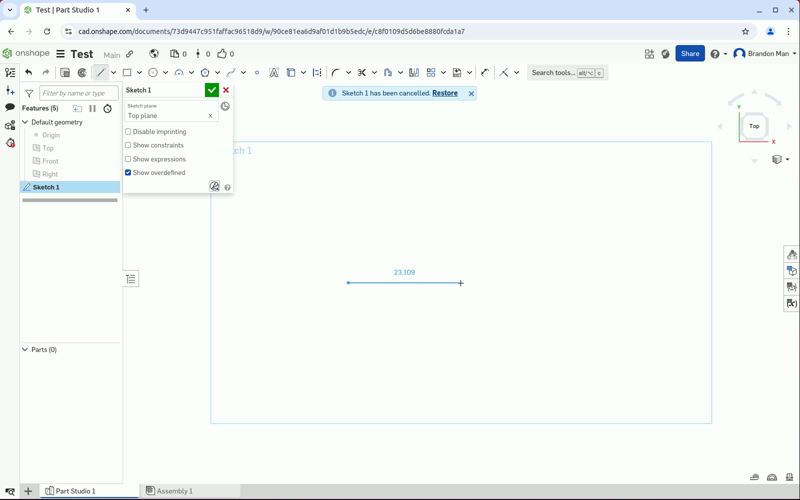
key_down(shift)
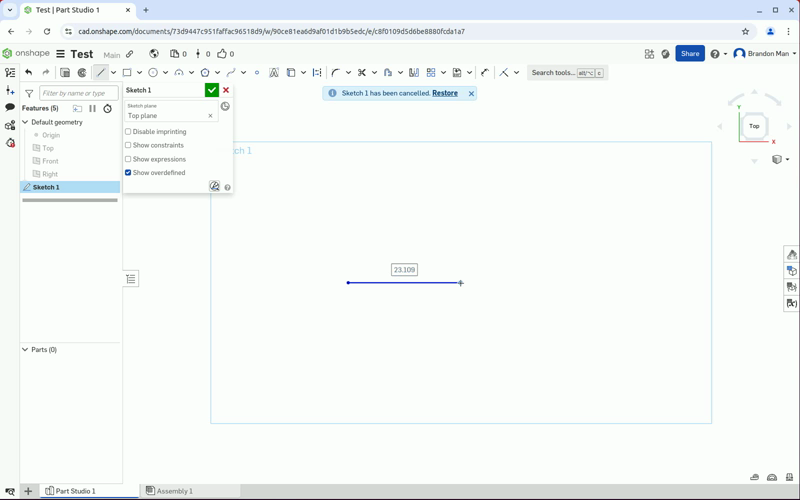
mouse_move(460, 170)
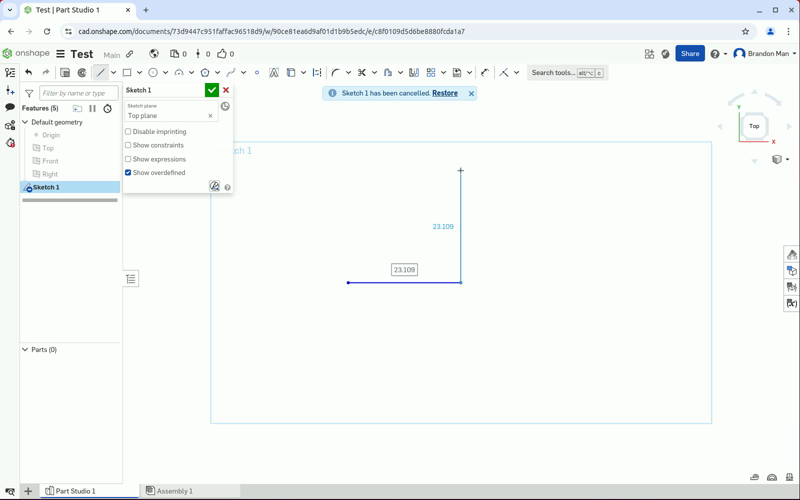
click(460, 170)
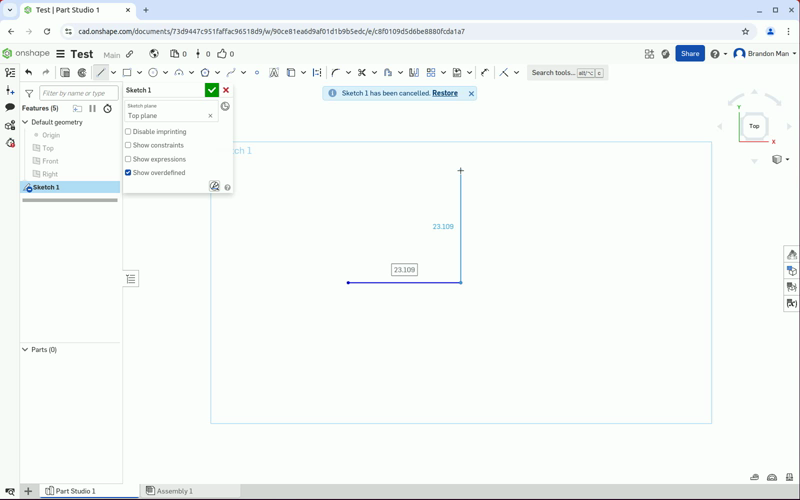
key_up(shift)
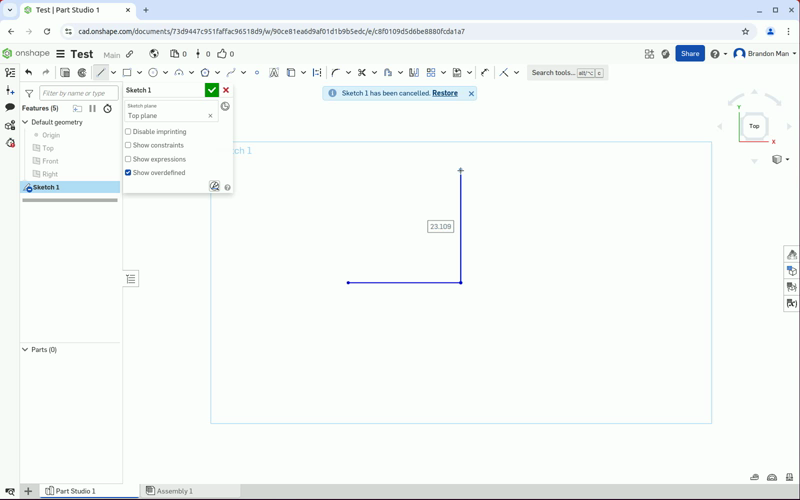
key(esc)
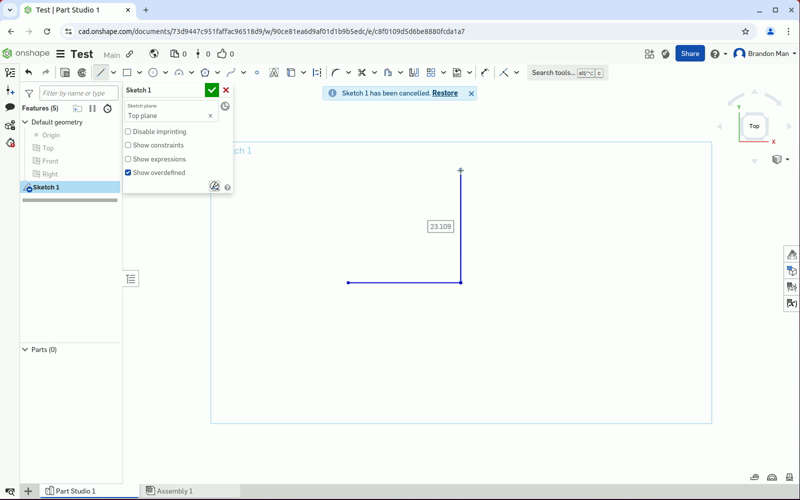
key(a)
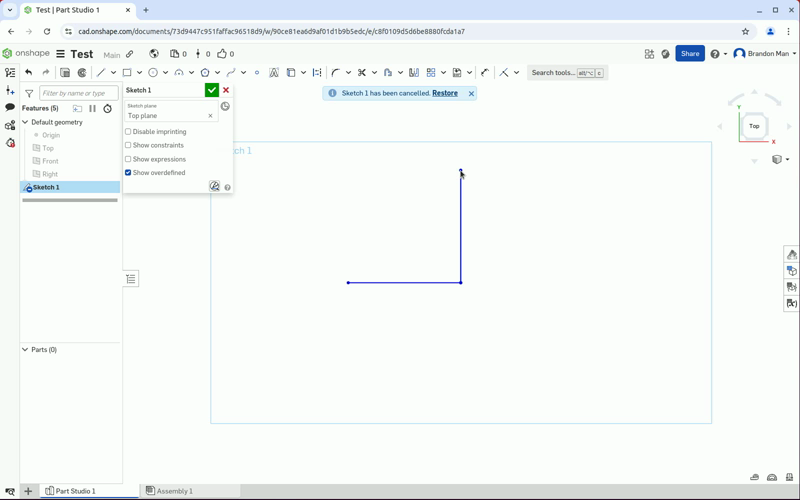
mouse_move(460, 170)
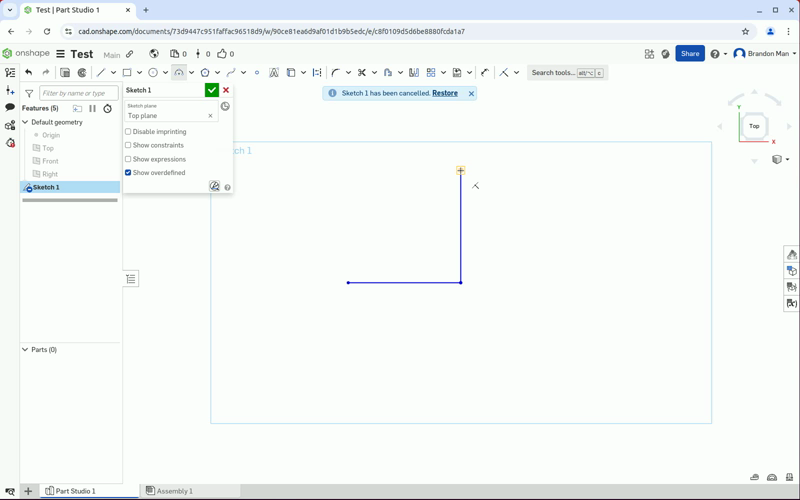
click(460, 170)
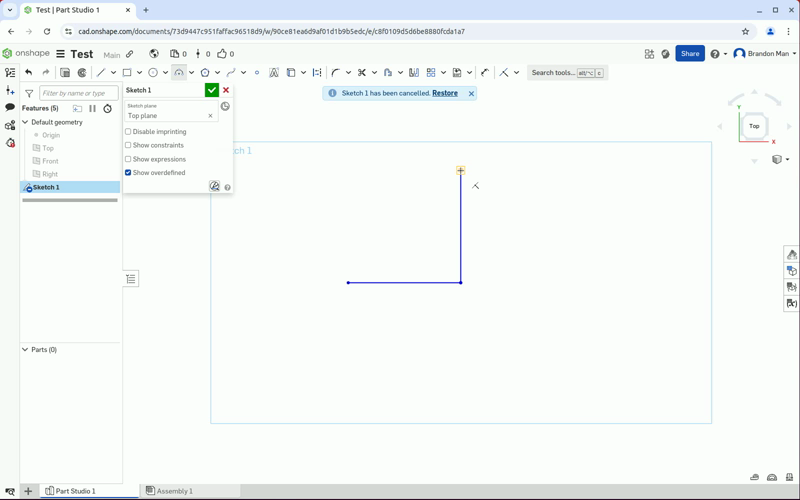
mouse_move(348, 282)
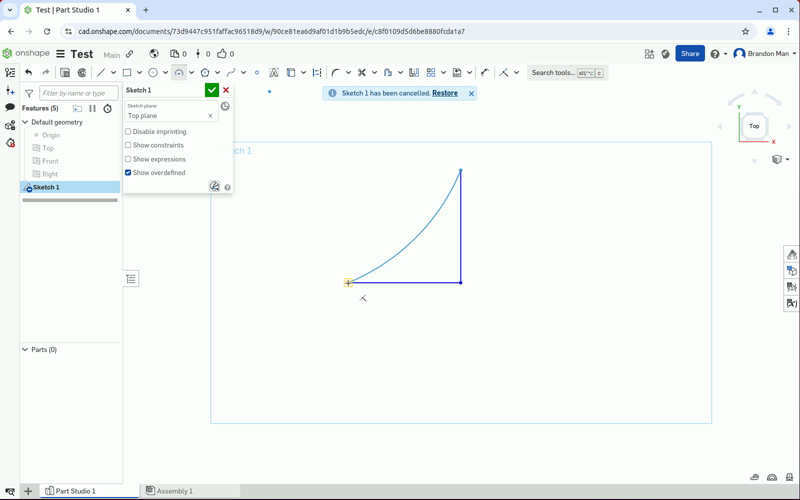
click(348, 282)
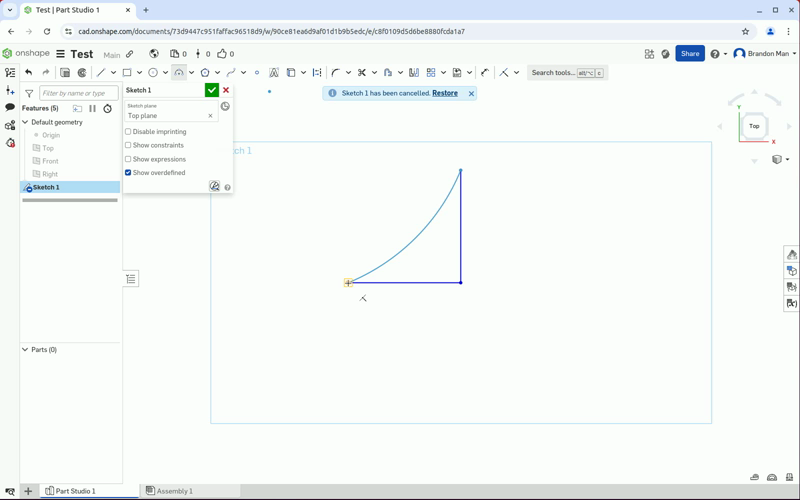
key_down(shift)
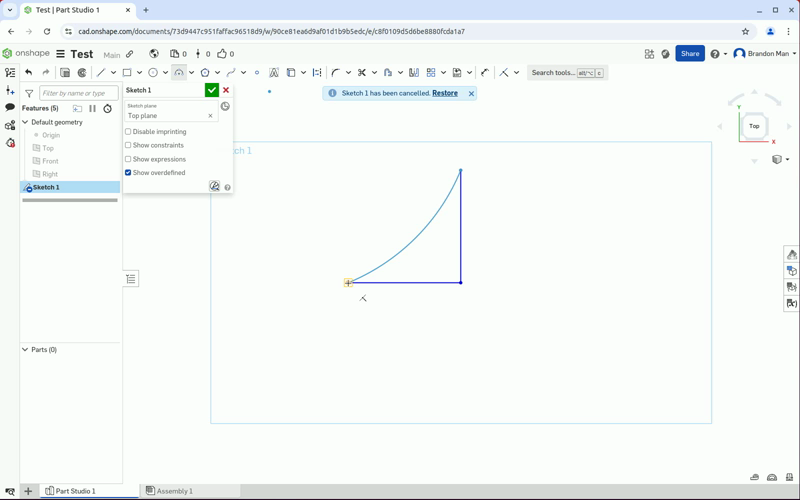
mouse_move(418, 240)
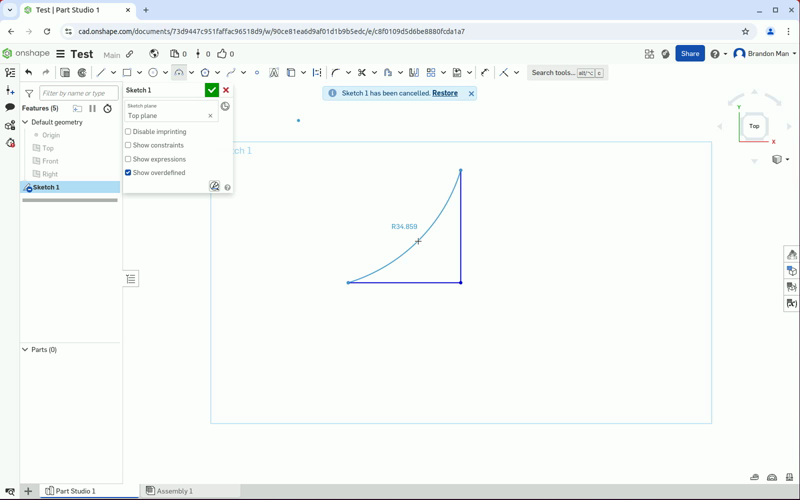
click(418, 240)
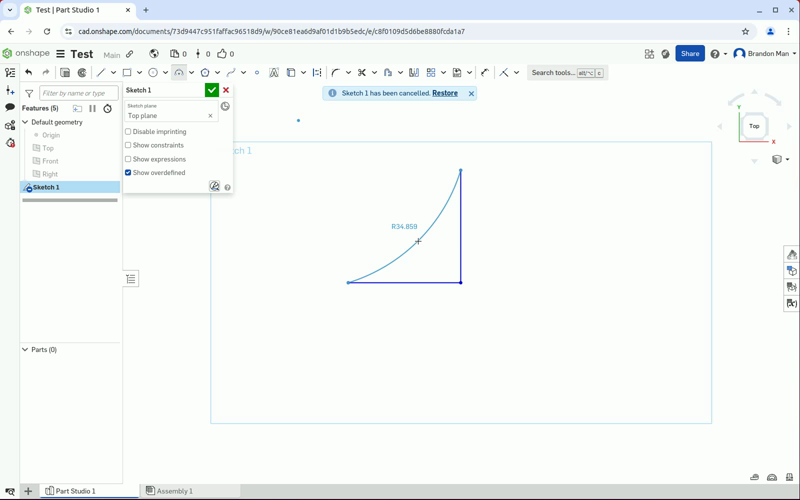
key_up(shift)
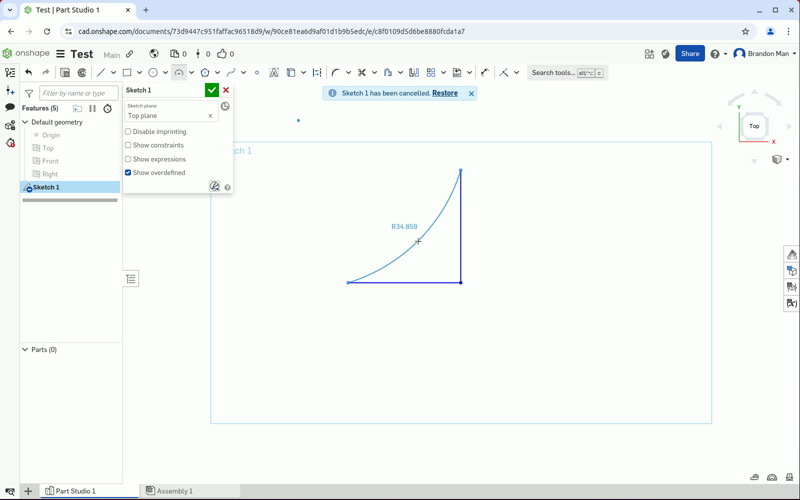
key(esc)
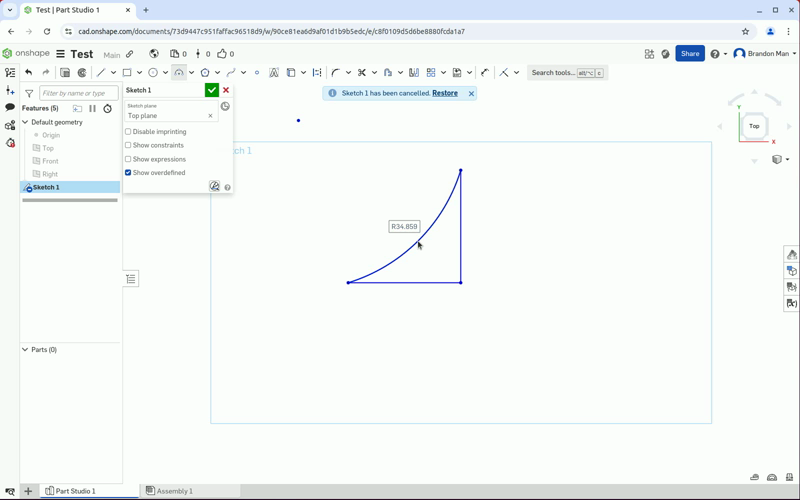
mouse_move(429, 275)
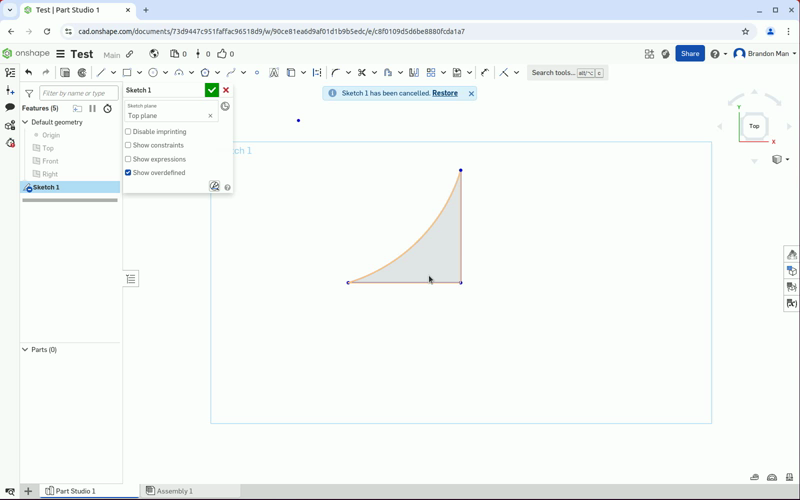
click(429, 275)
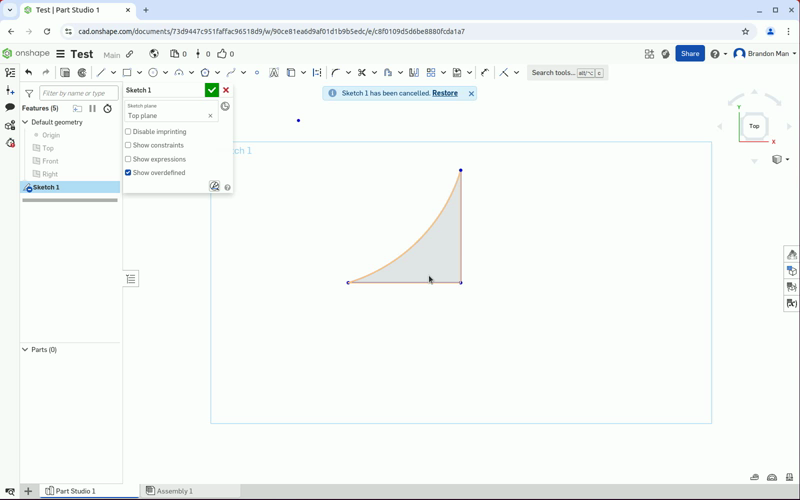
mouse_move(73, 352)
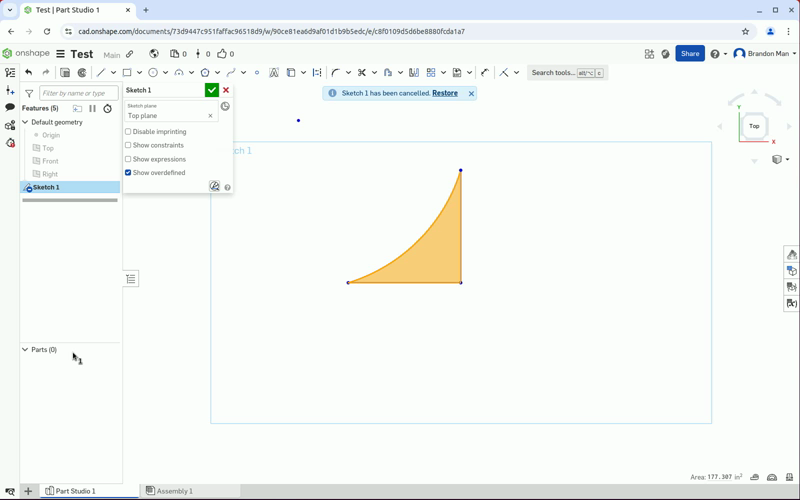
key(shift+y)
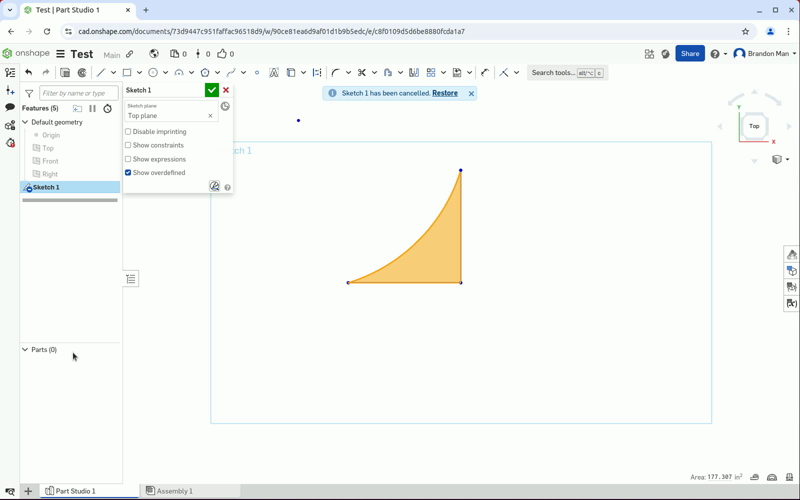
key(shift+e)
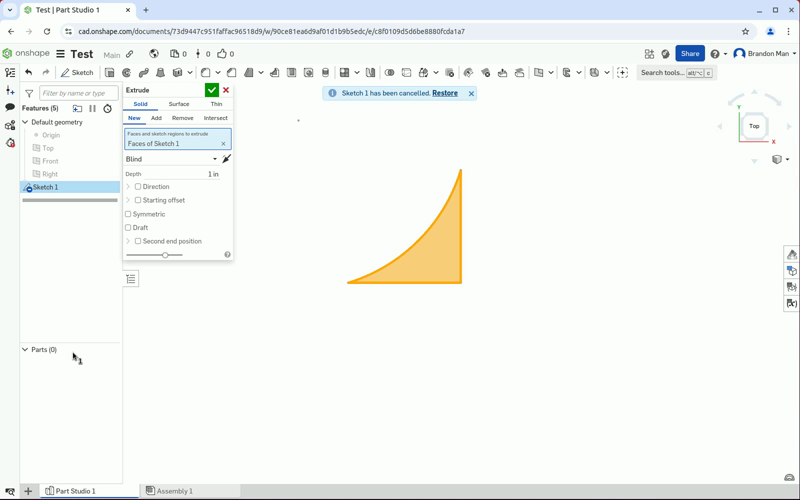
mouse_move(143, 106)
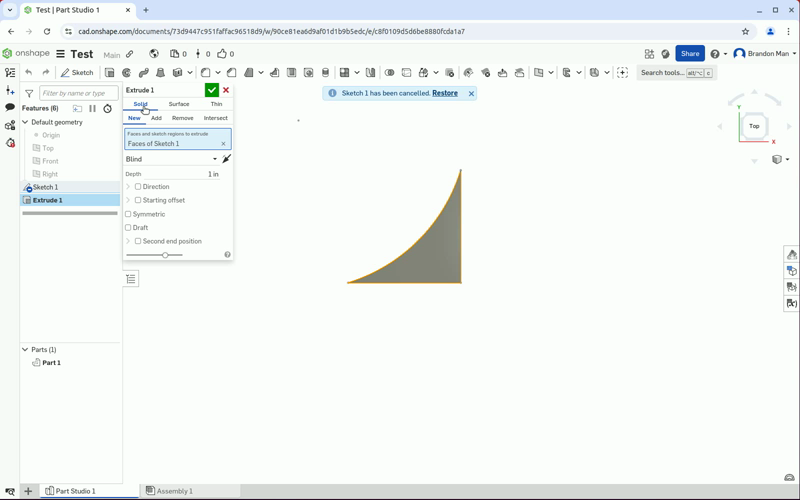
click(143, 106)
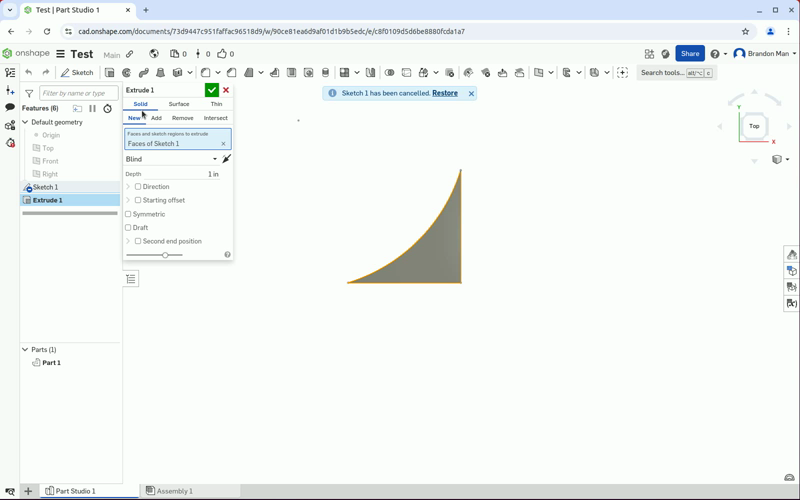
mouse_move(137, 120)
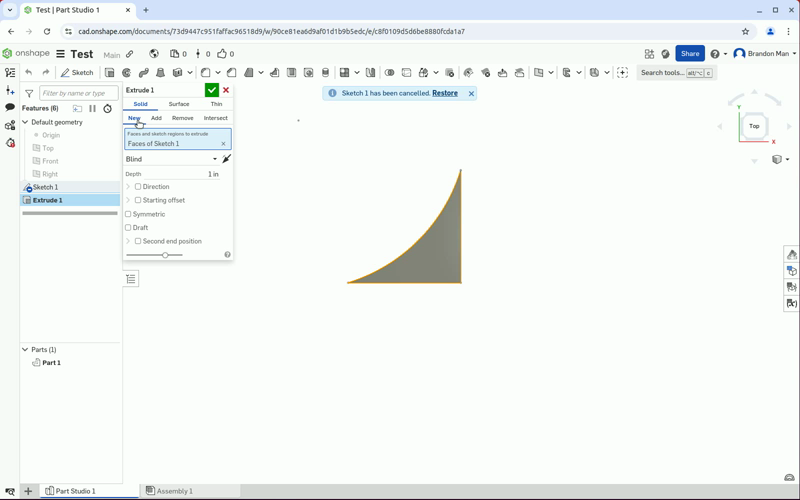
click(137, 120)
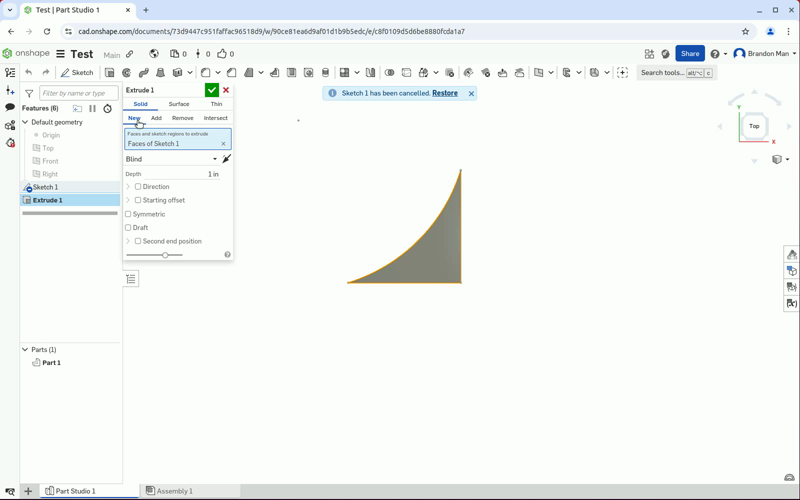
key(tab, 4)
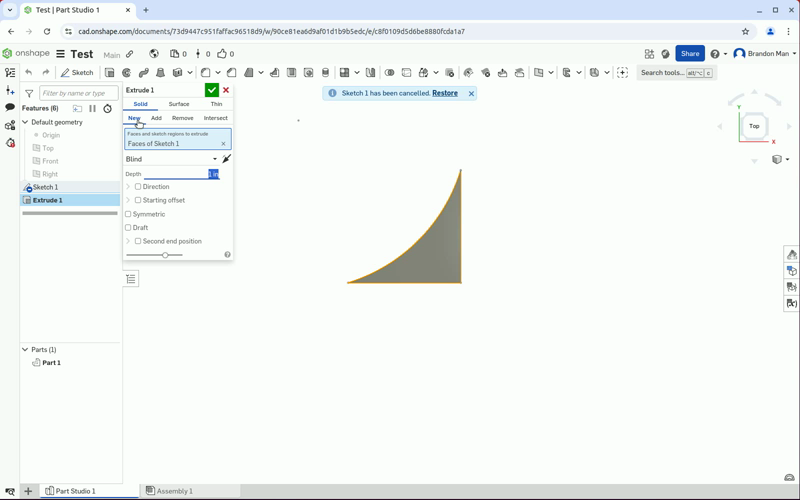
text(11.554)
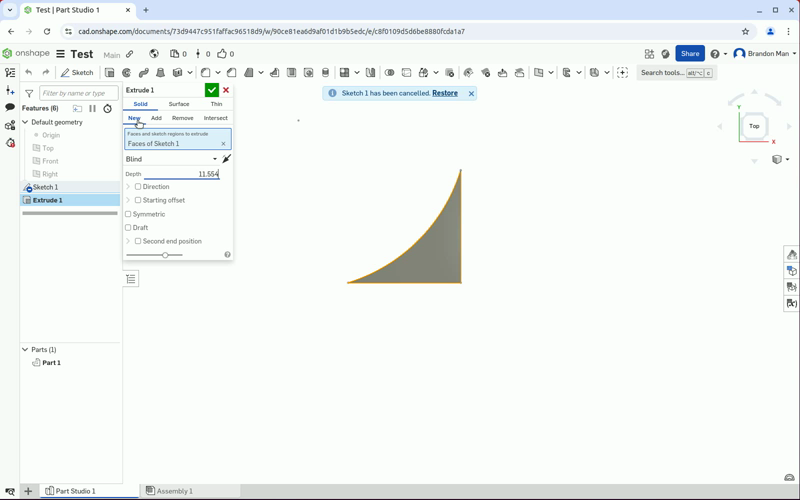
key(enter)
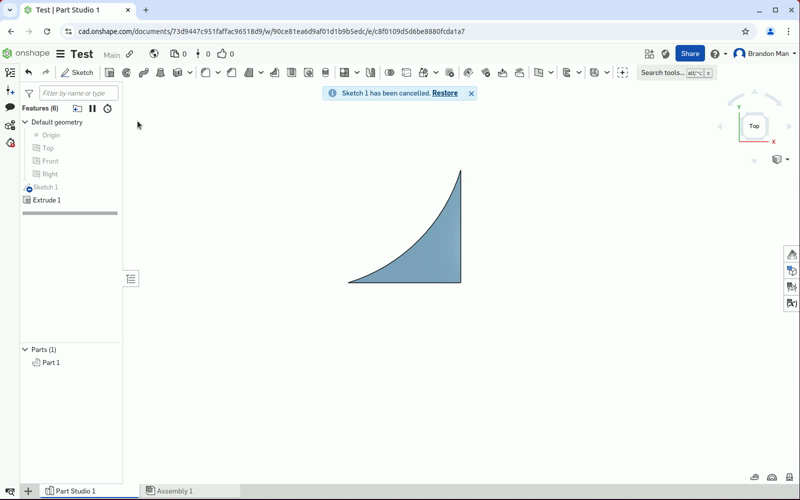
key(shift+h)
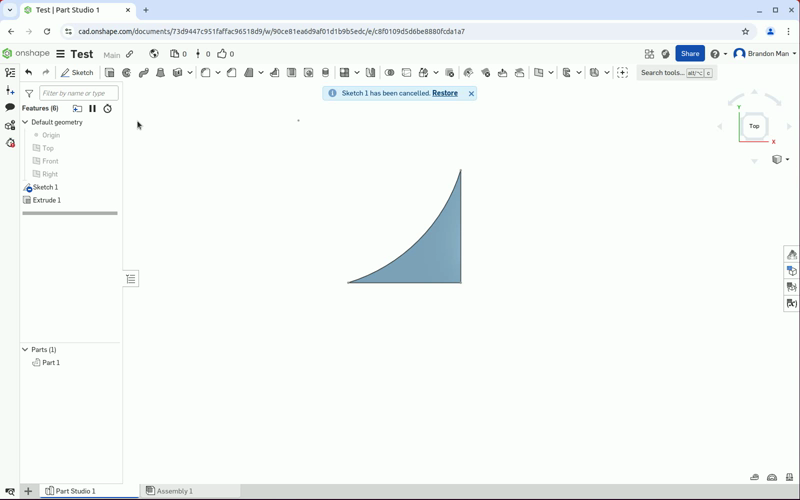
key(shift+h)
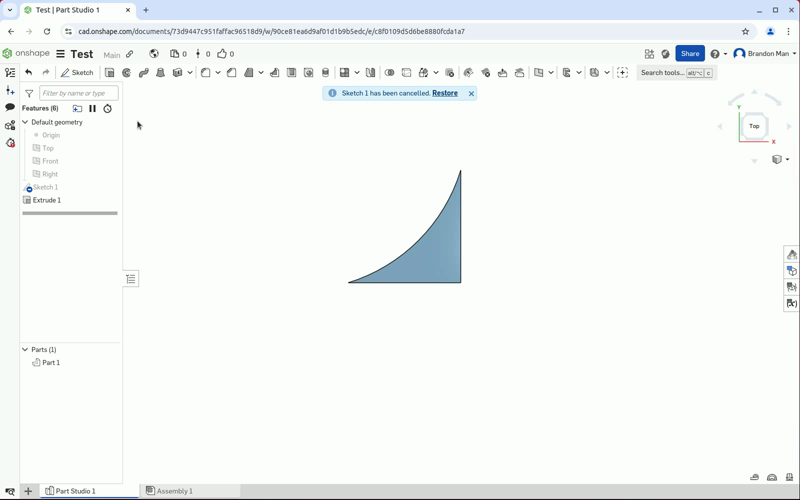
mouse_move(73, 189)
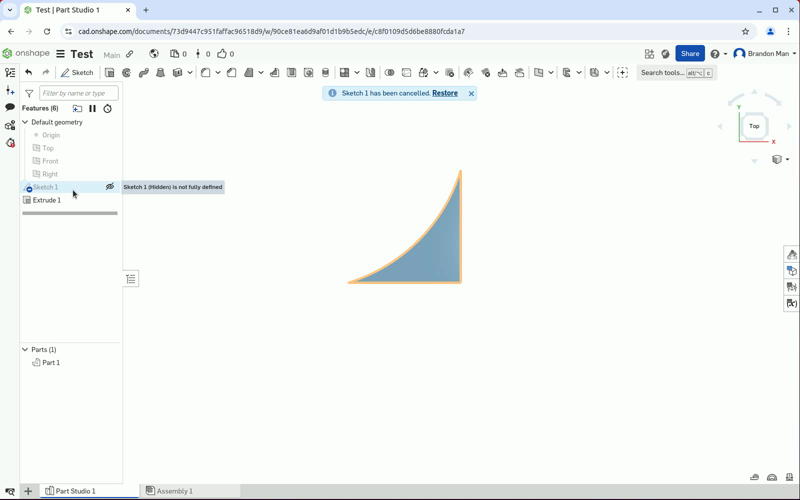
click(73, 189)
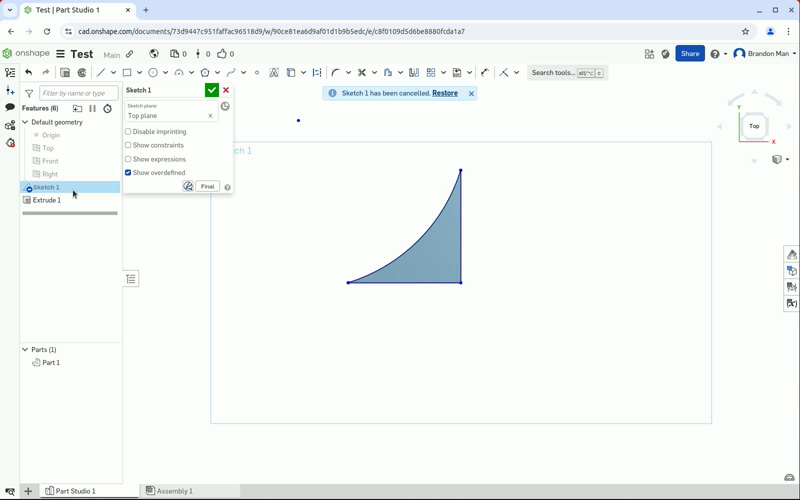
mouse_move(229, 92)
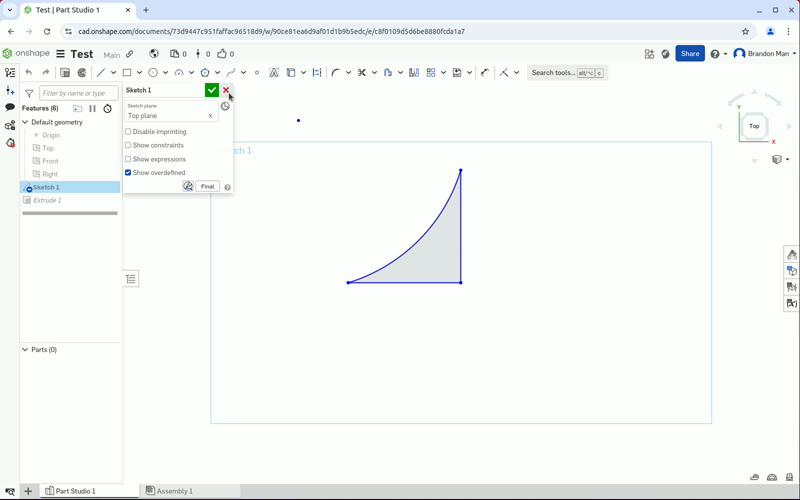
click(229, 92)
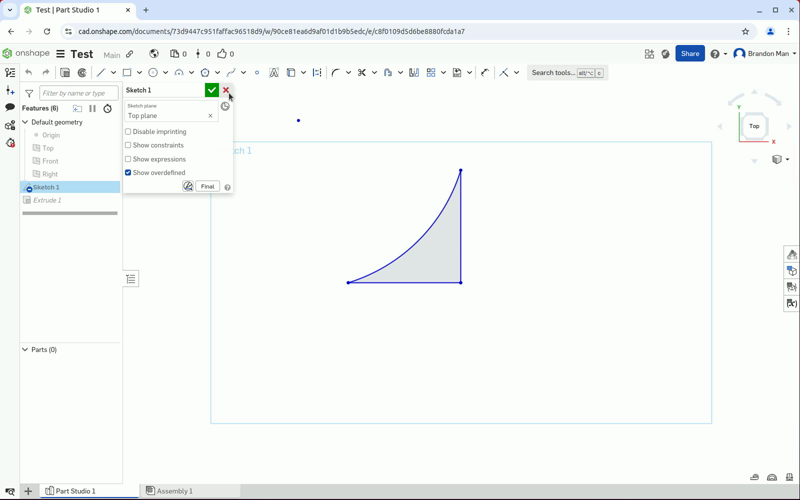
key(shift+s)
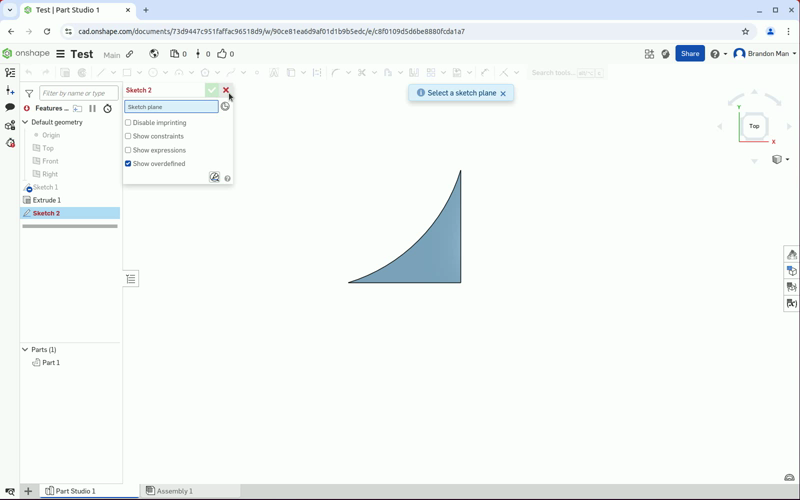
mouse_move(73, 150)
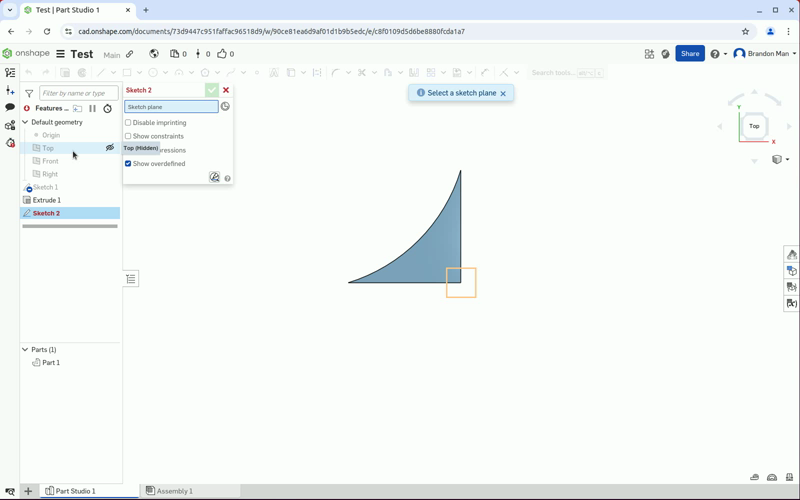
click(73, 150)
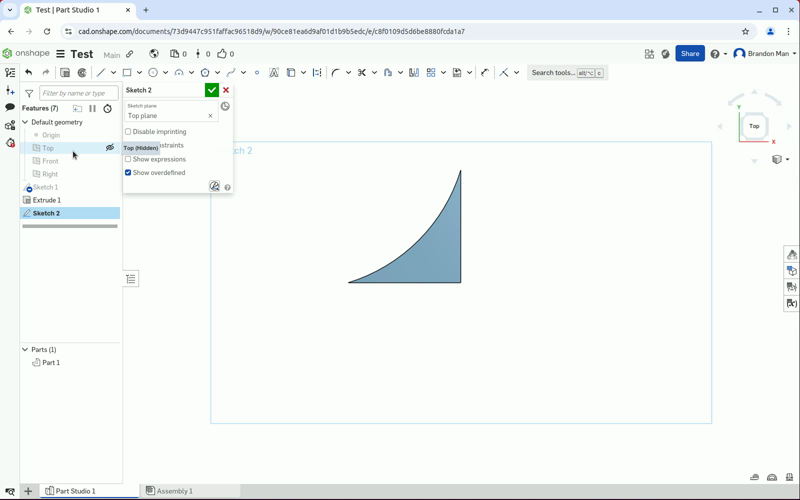
mouse_move(73, 352)
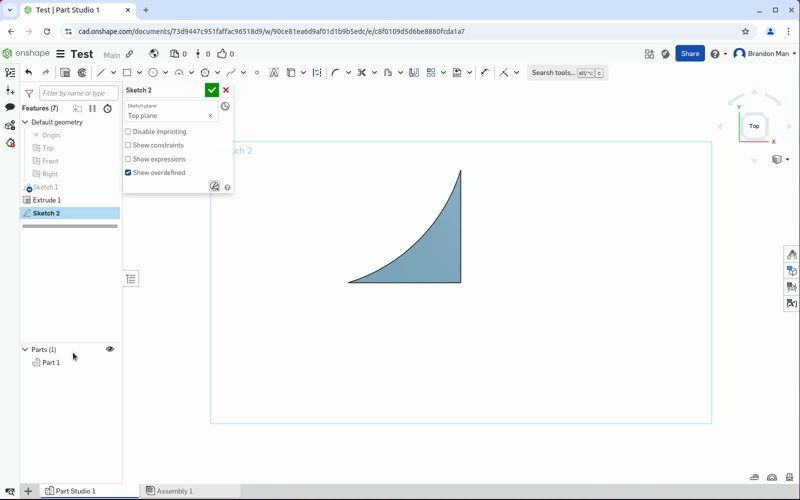
key(y)
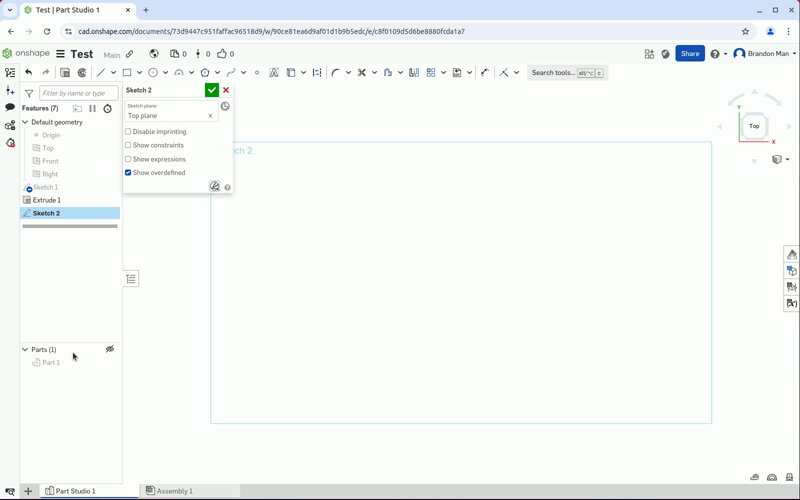
key(l)
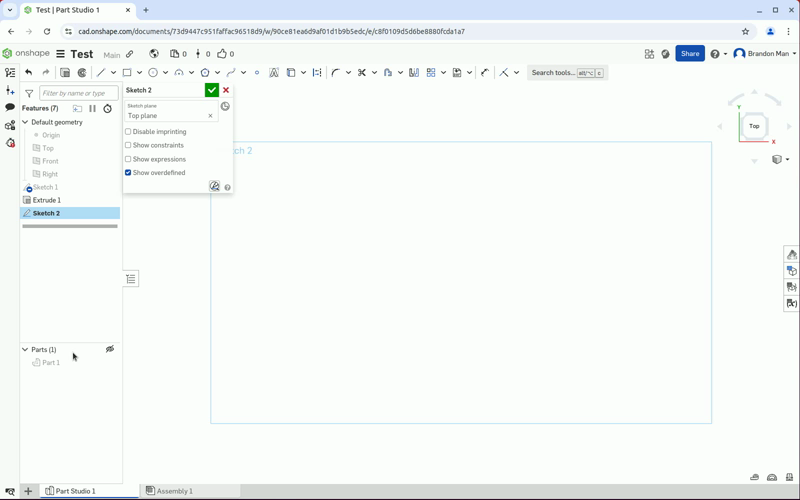
key_down(shift)
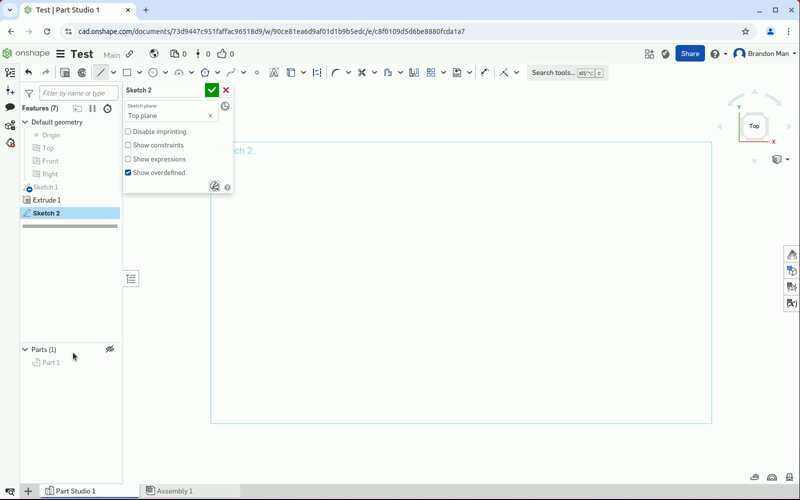
mouse_move(460, 311)
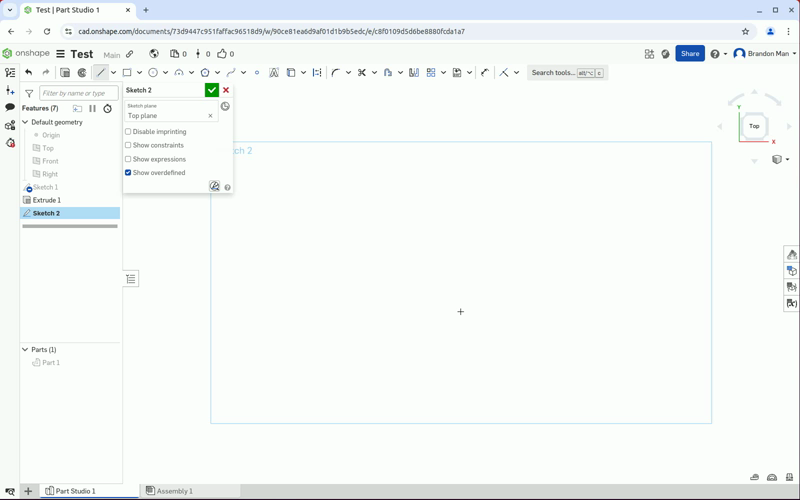
click(460, 311)
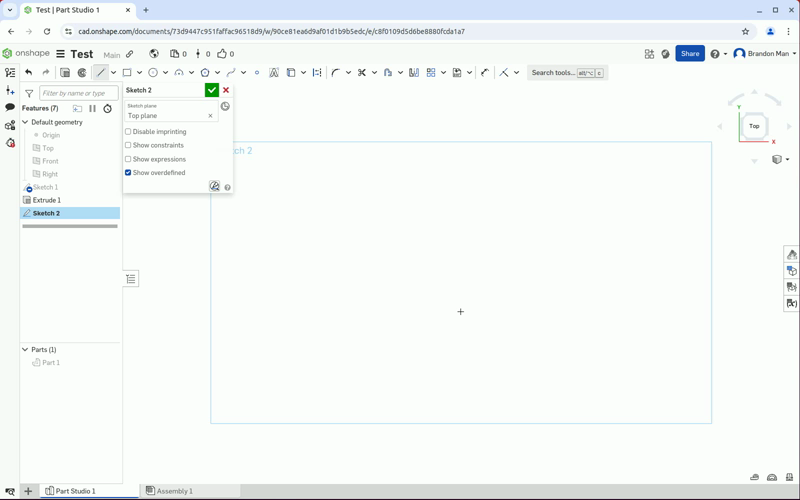
key_up(shift)
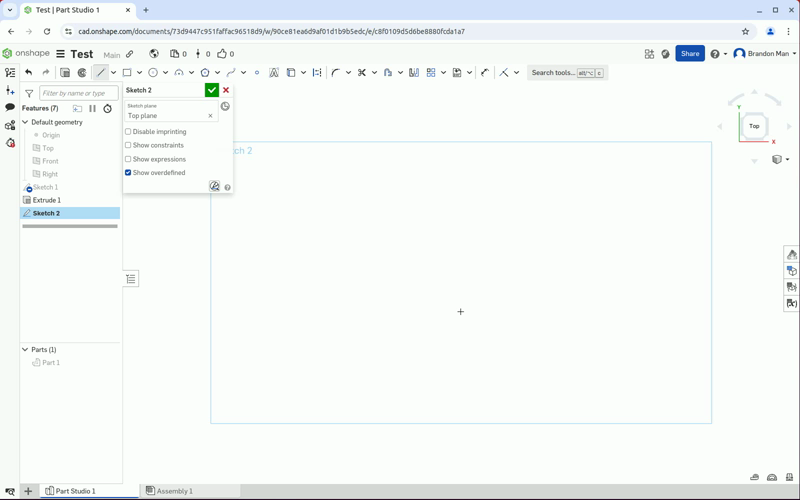
key_down(shift)
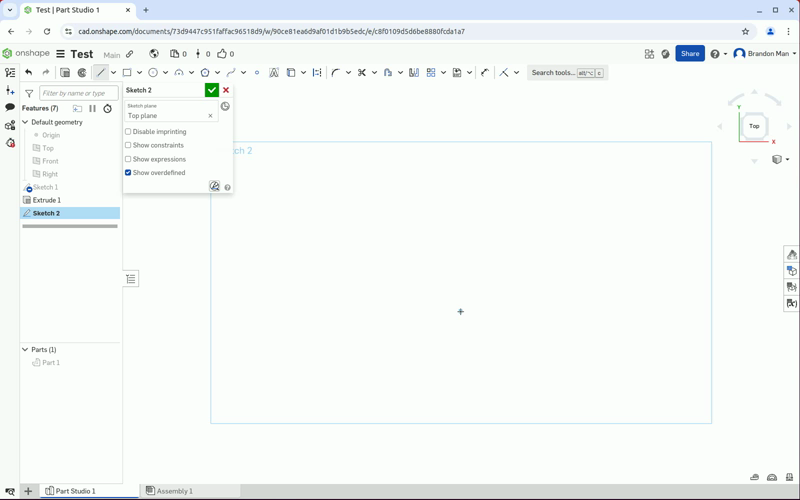
mouse_move(490, 311)
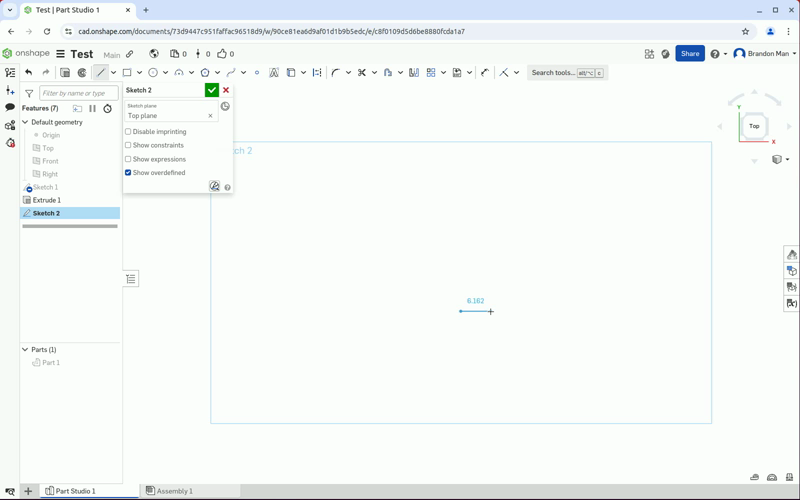
mouse_move(516, 311)
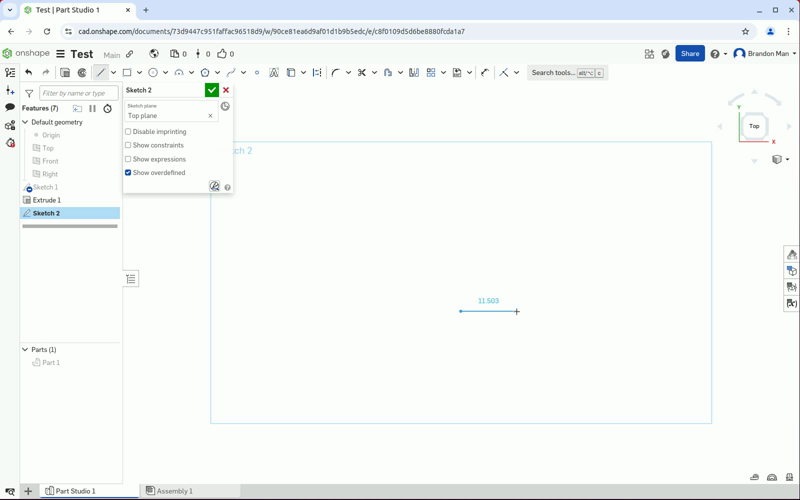
click(516, 311)
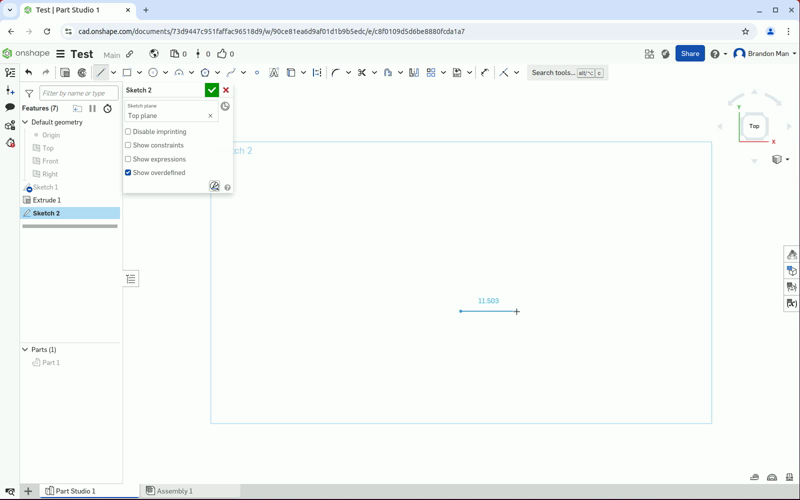
key_up(shift)
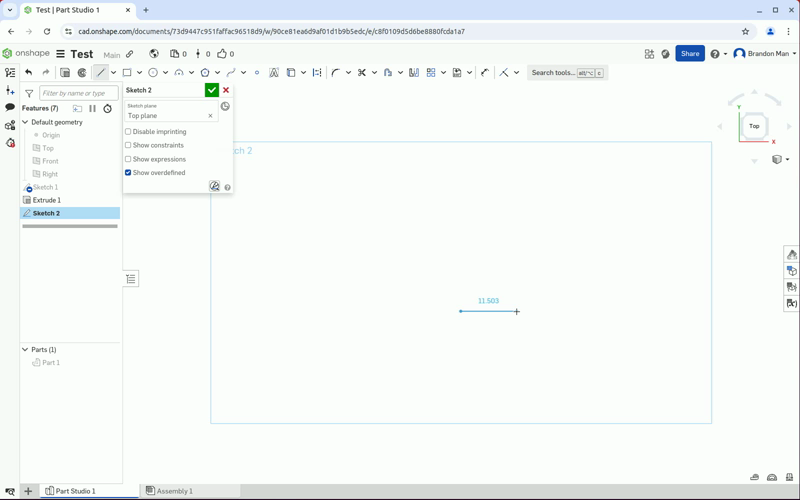
key_down(shift)
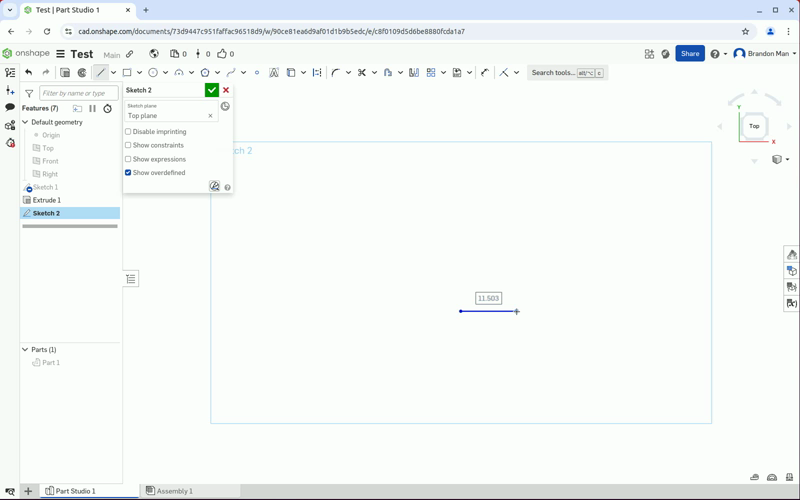
mouse_move(516, 170)
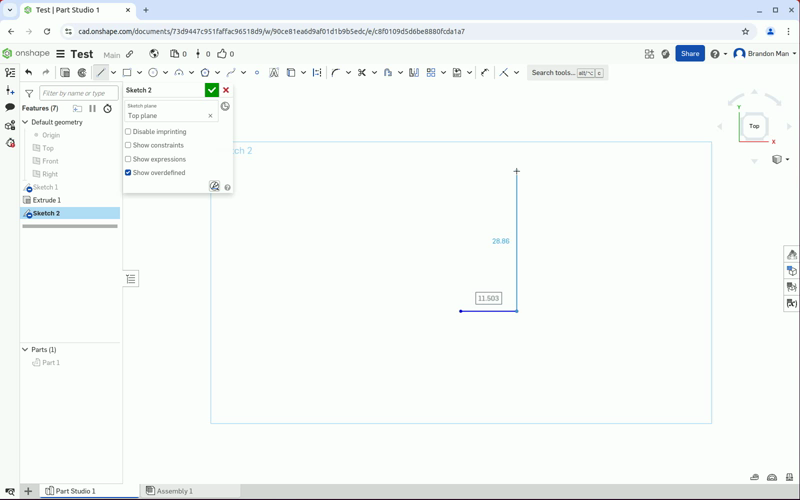
click(516, 170)
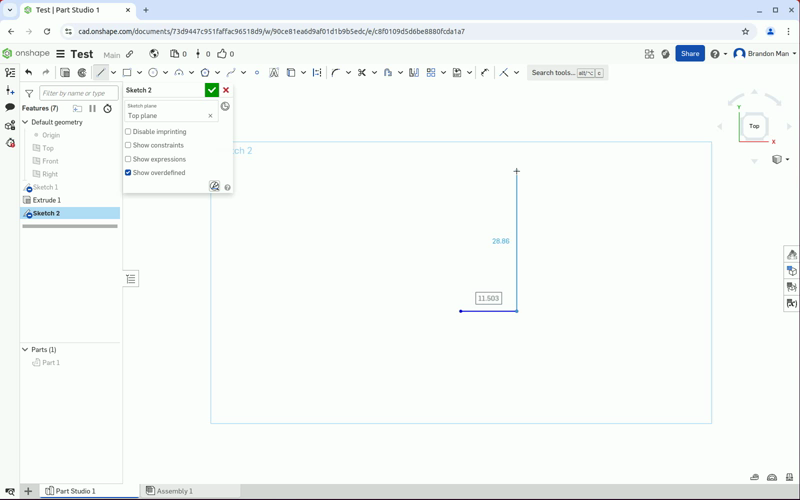
key_up(shift)
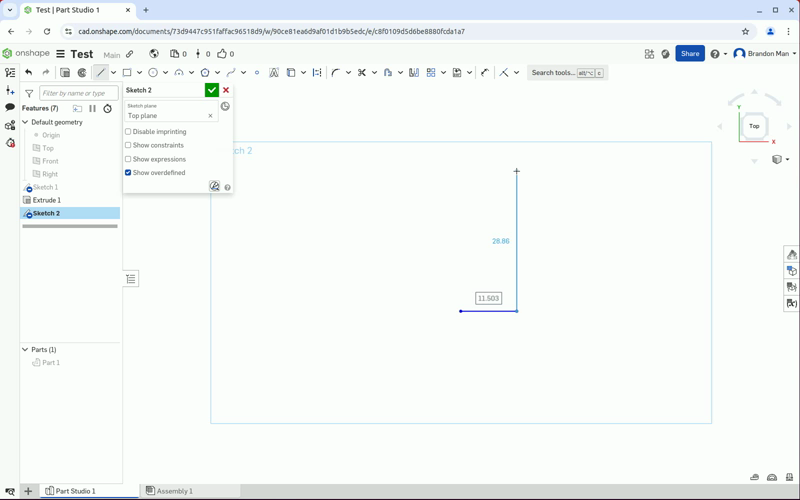
key_down(shift)
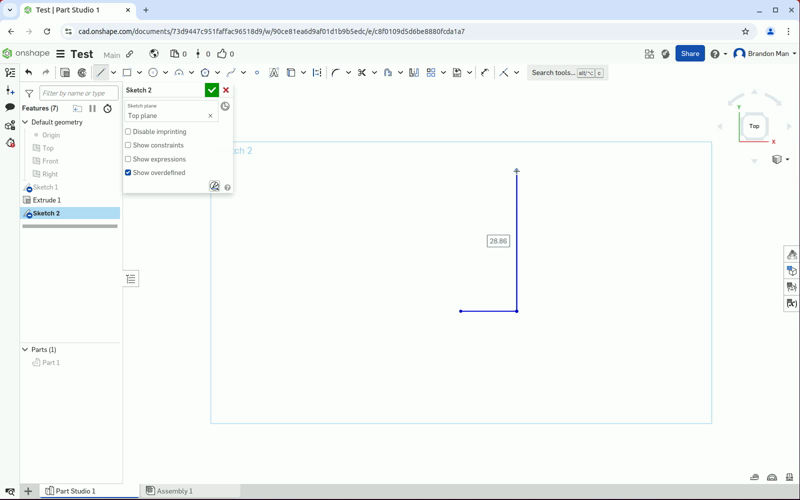
mouse_move(546, 170)
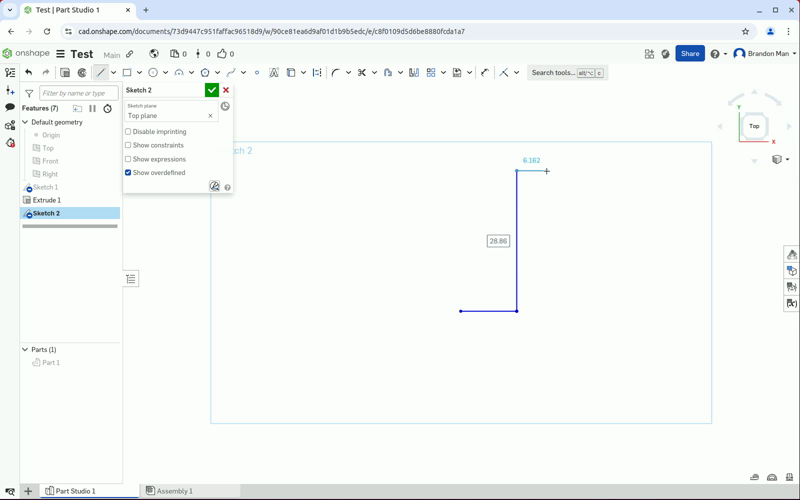
mouse_move(460, 170)
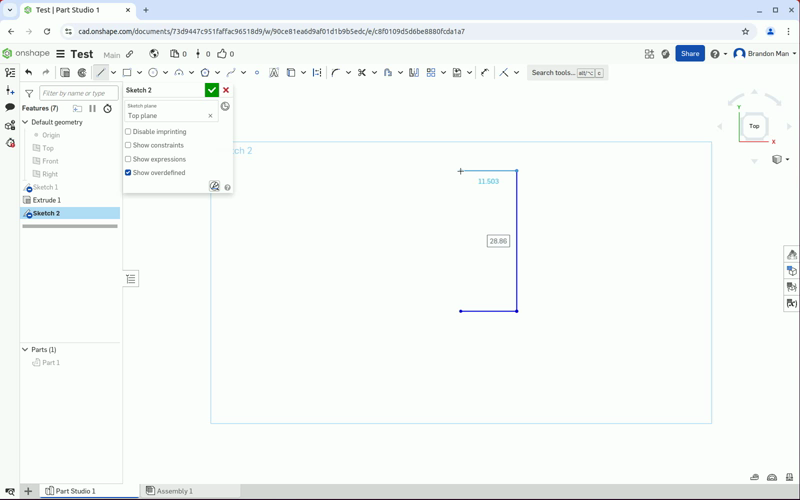
click(460, 170)
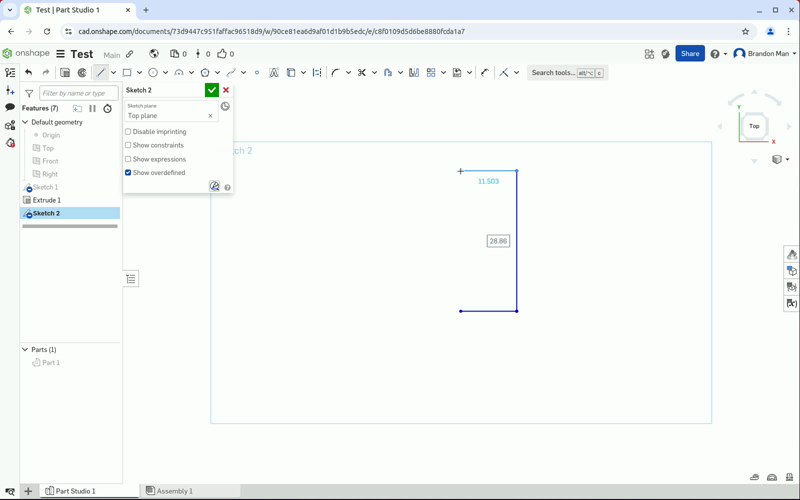
key_up(shift)
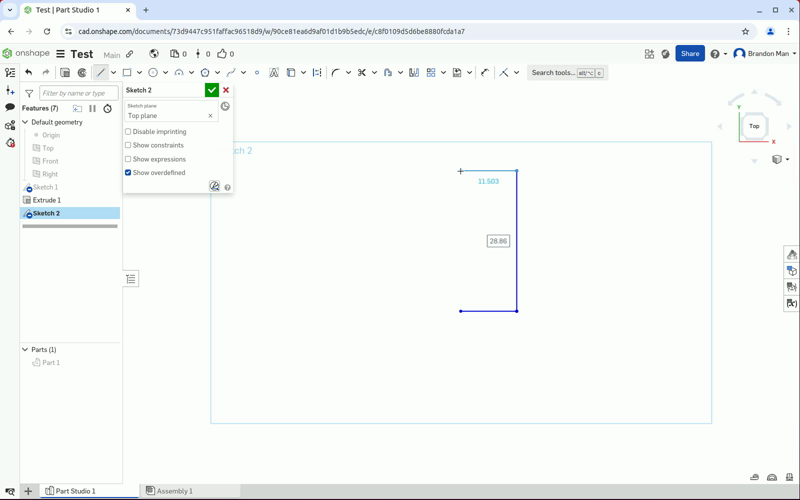
key_down(shift)
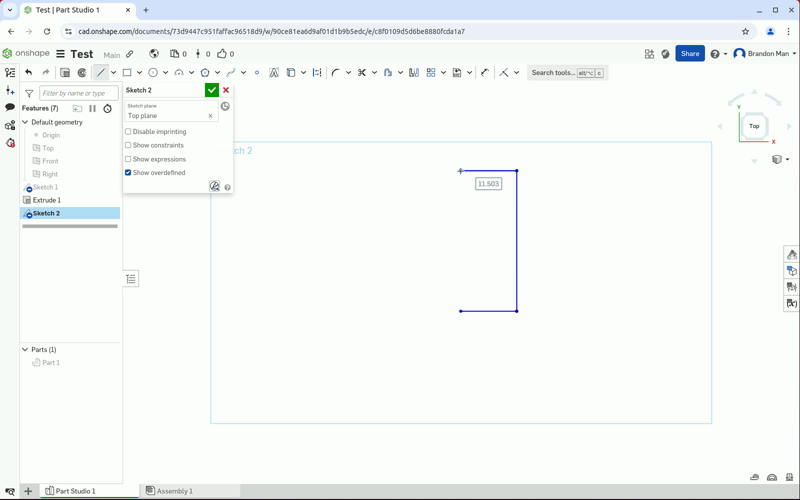
mouse_move(460, 282)
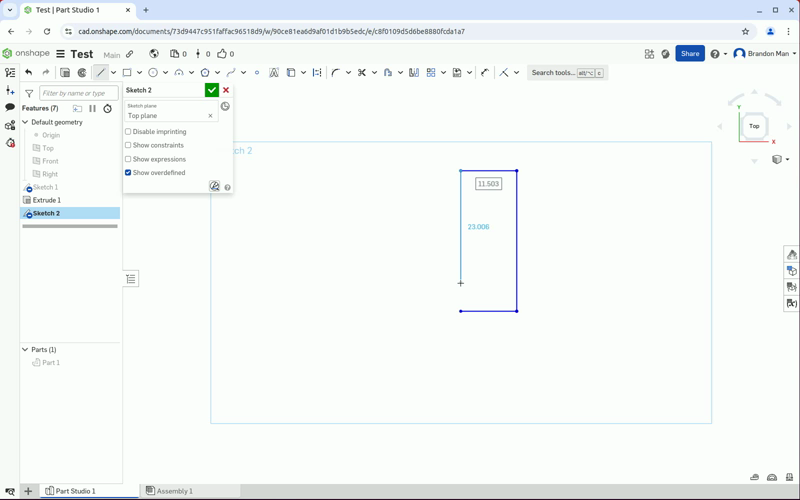
click(460, 282)
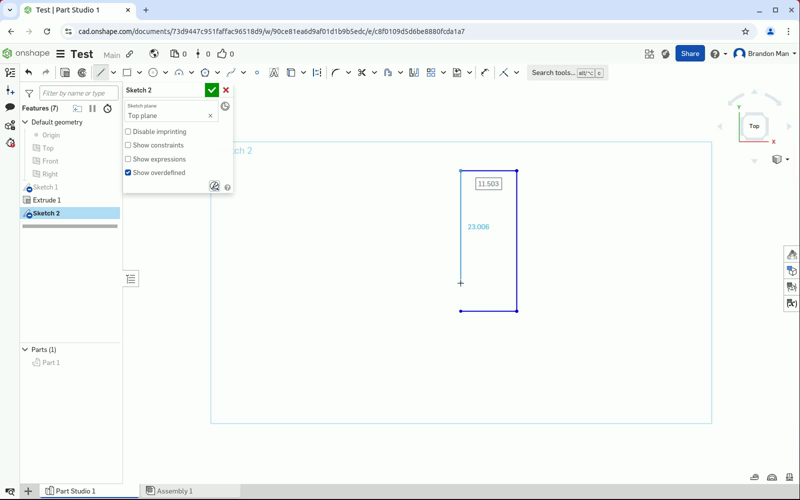
key_up(shift)
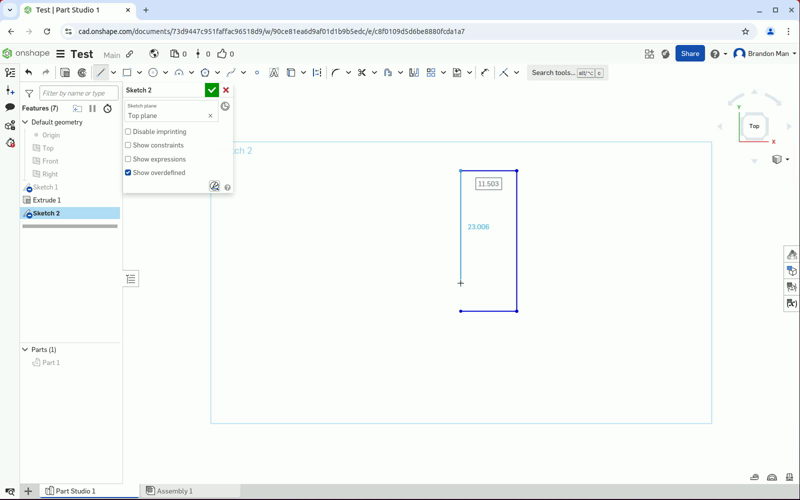
mouse_move(490, 282)
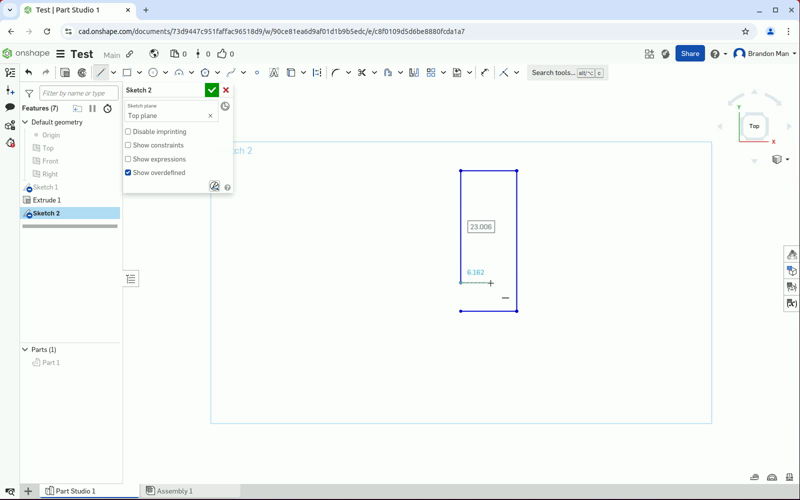
key_down(shift)
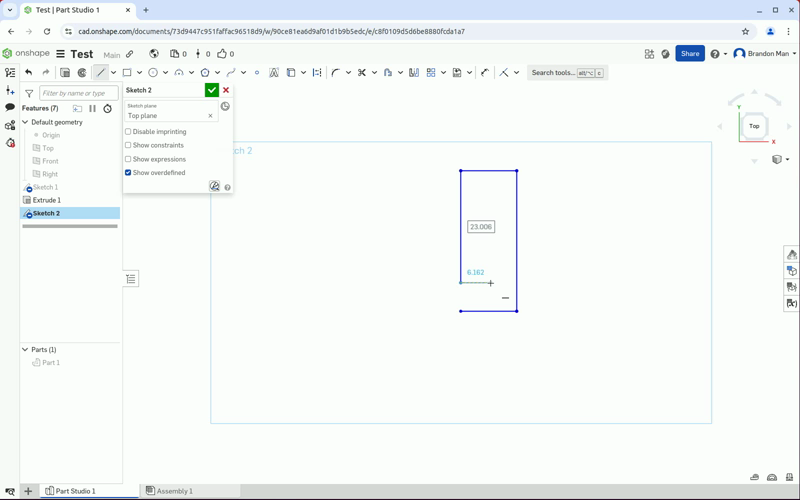
mouse_move(460, 311)
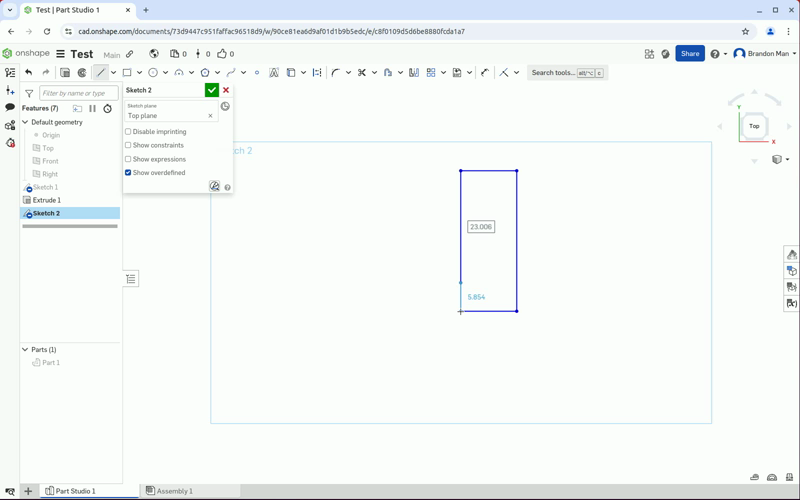
key_up(shift)
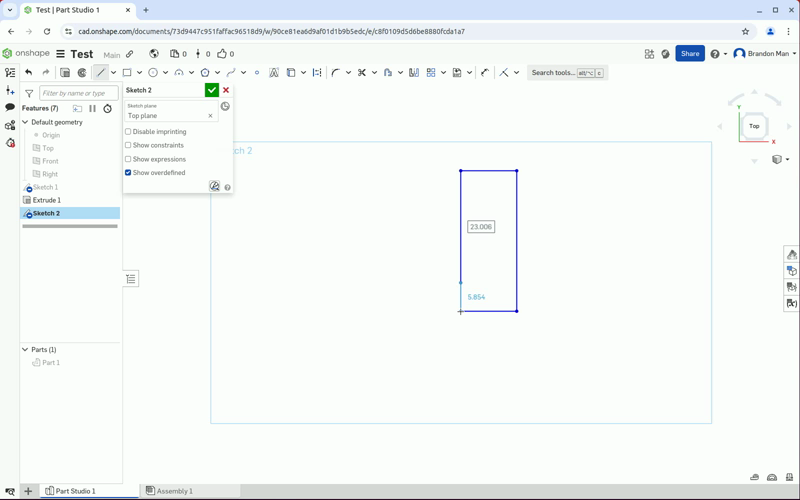
click(460, 311)
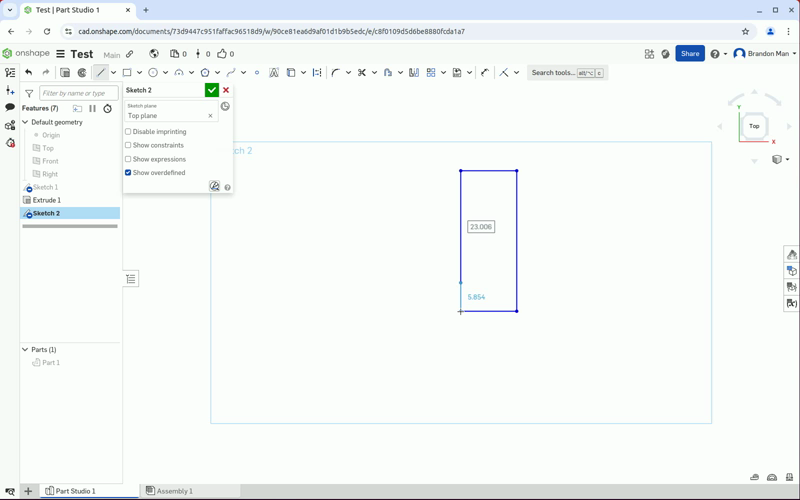
key(esc)
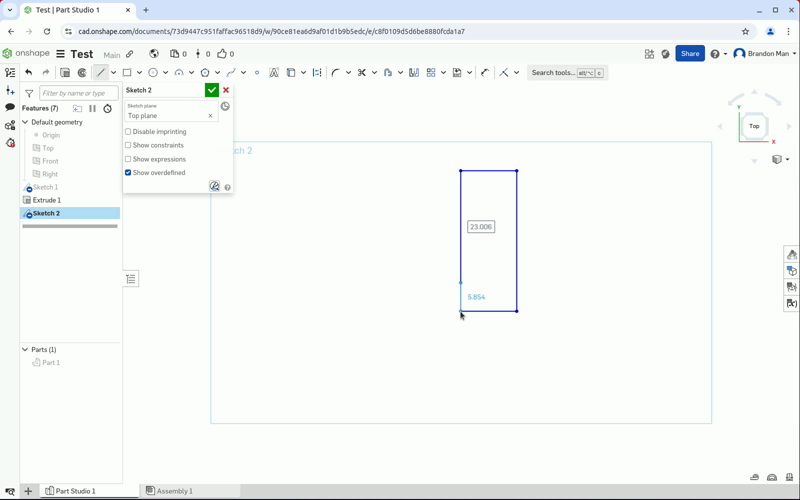
mouse_move(507, 218)
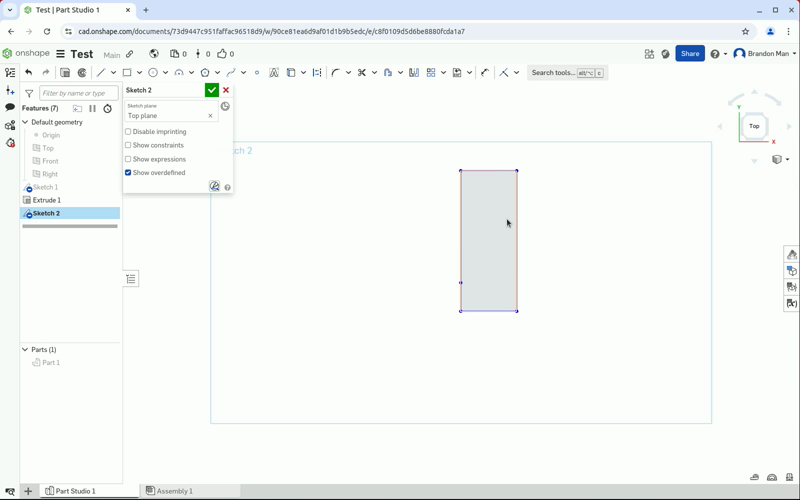
click(507, 218)
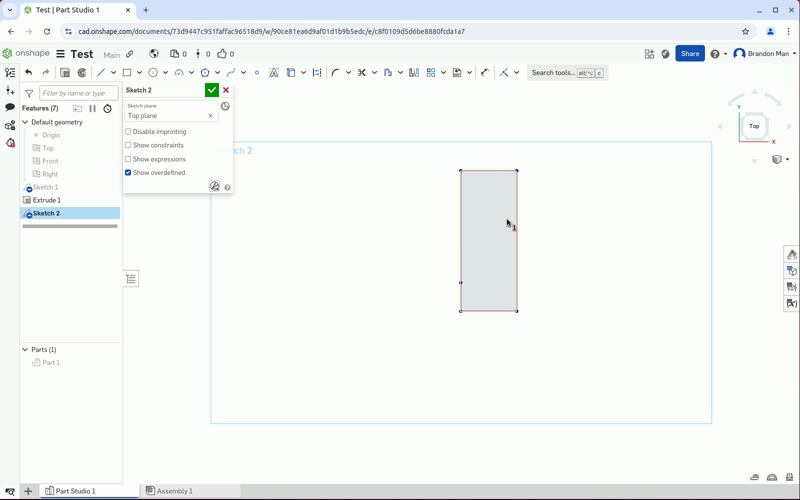
mouse_move(73, 352)
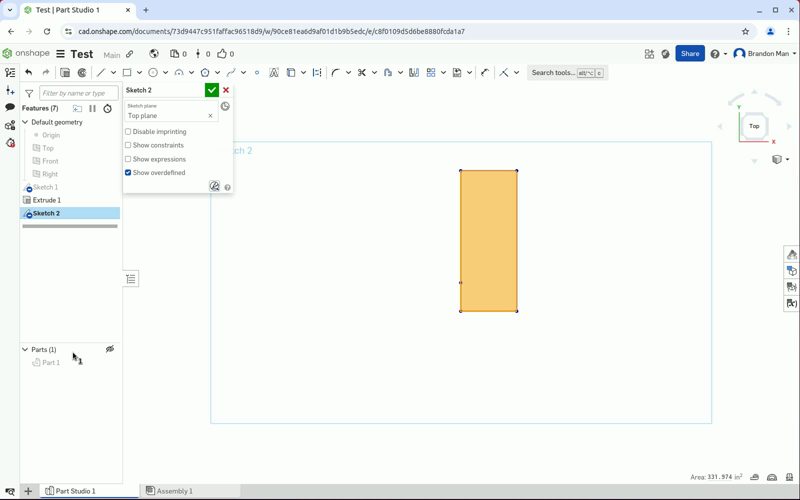
key(shift+y)
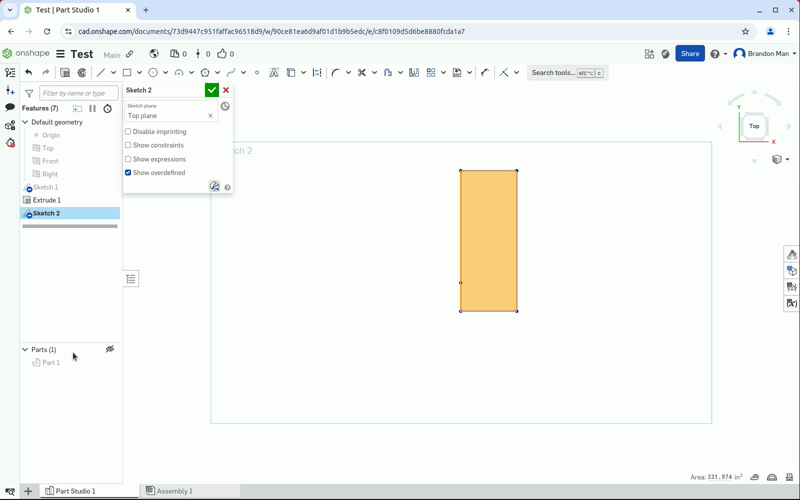
key(shift+e)
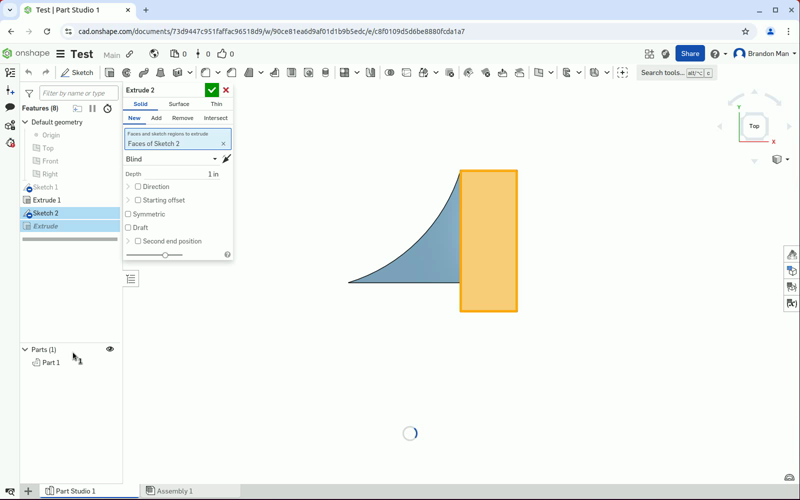
mouse_move(143, 106)
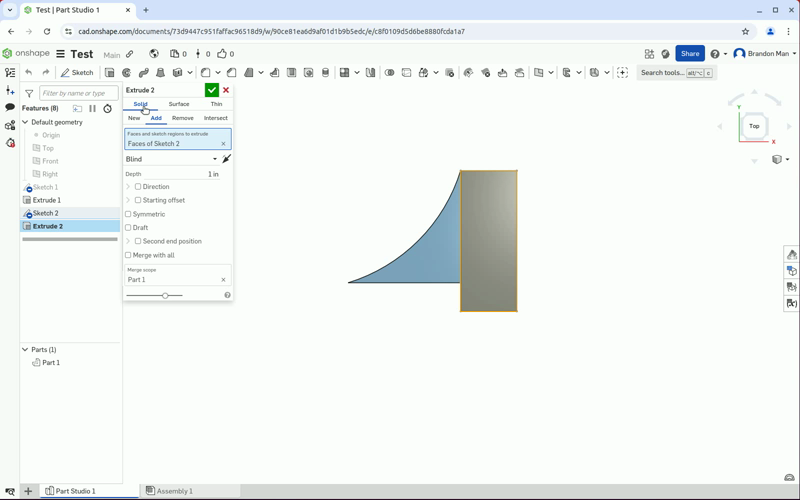
click(143, 106)
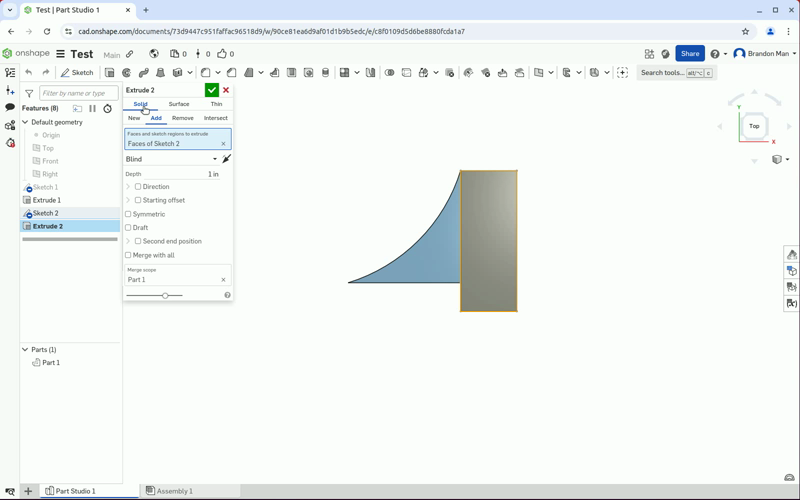
mouse_move(137, 120)
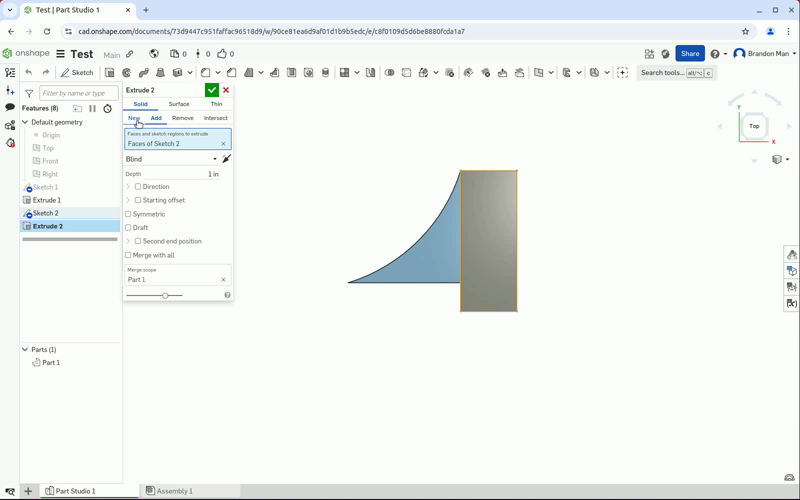
click(137, 120)
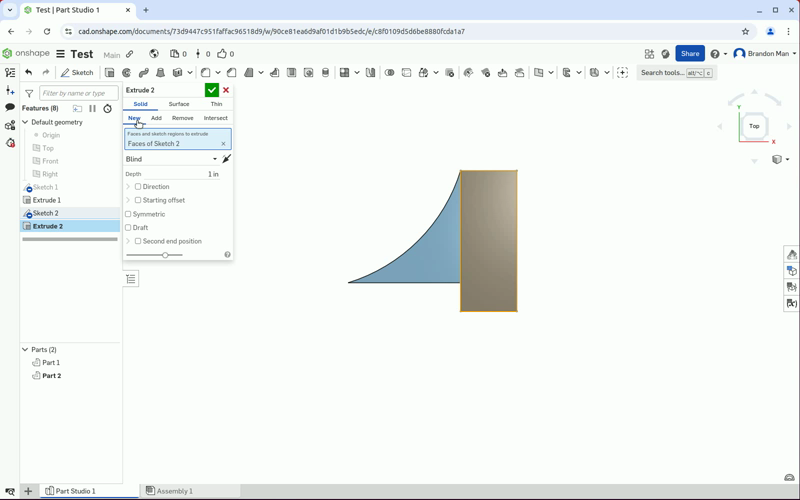
key(tab, 4)
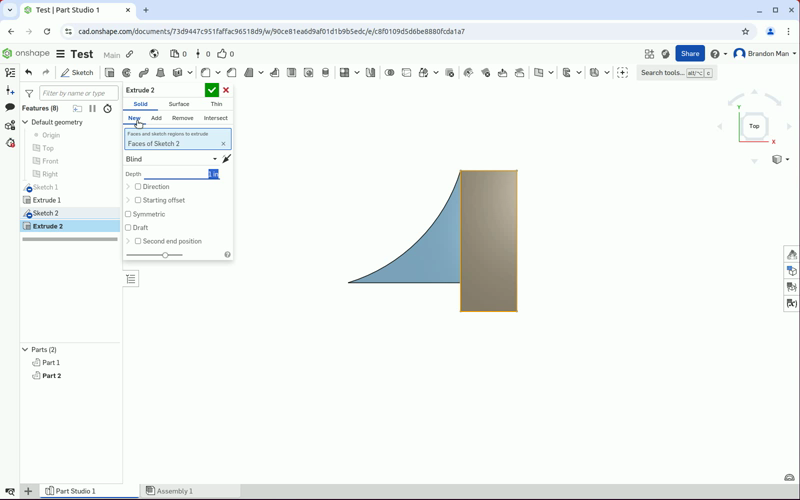
text(11.554)
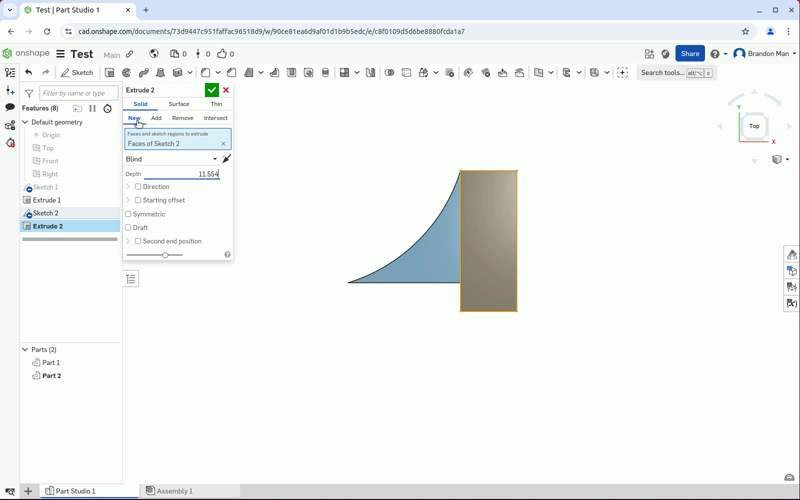
key(enter)
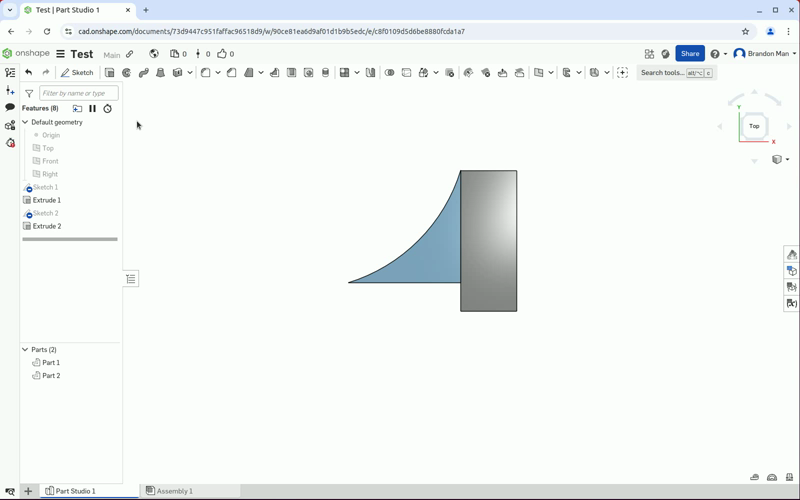
key(shift+h)
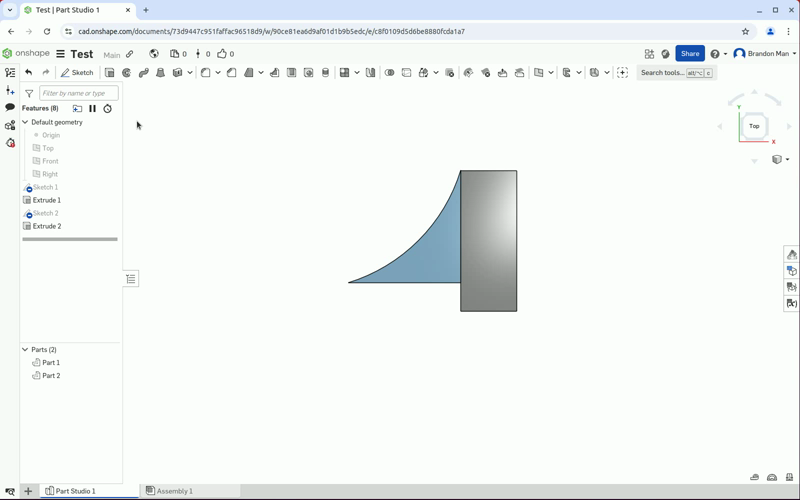
key(shift+h)
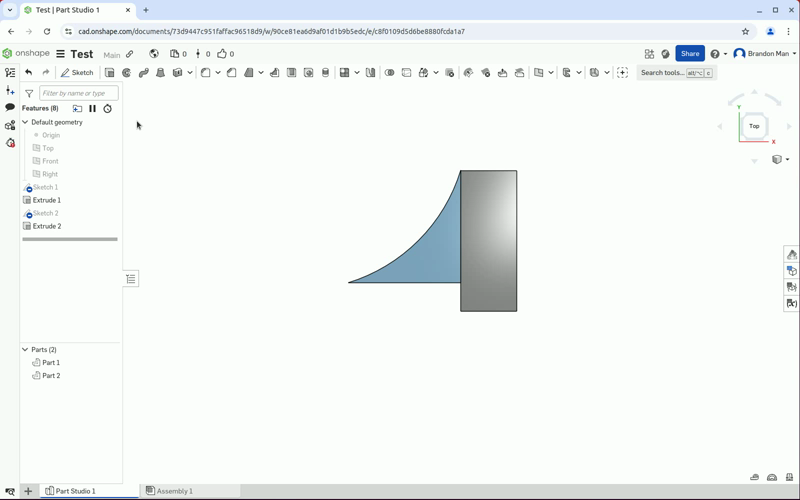
mouse_move(73, 189)
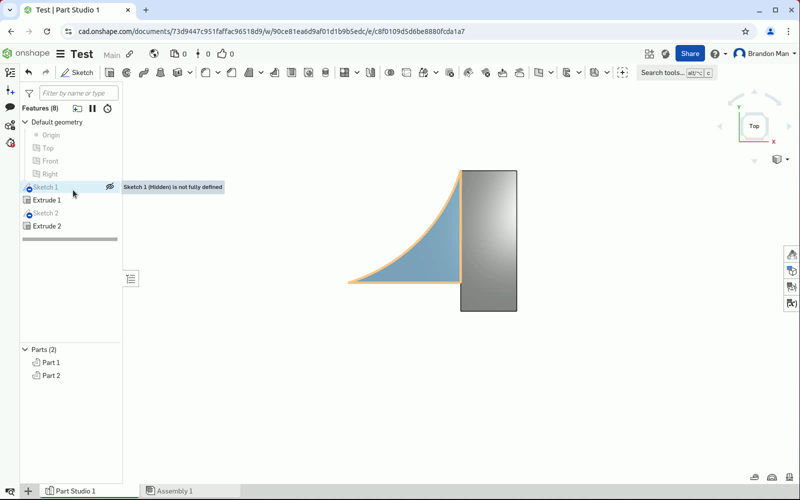
click(73, 189)
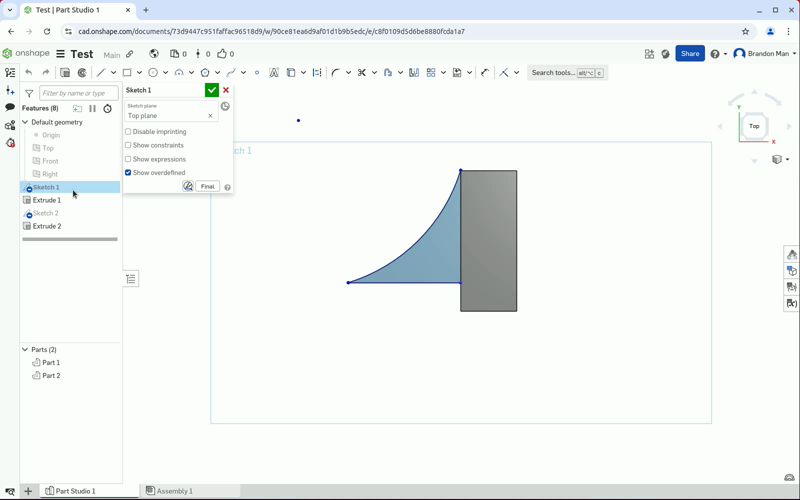
mouse_move(229, 92)
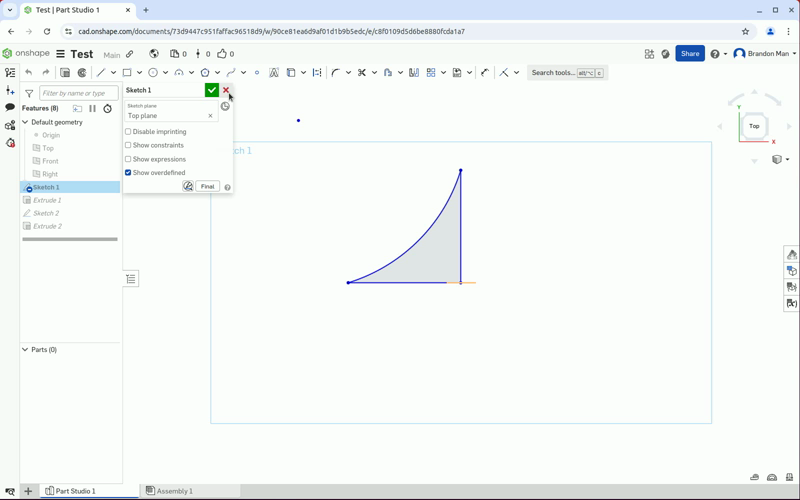
click(229, 92)
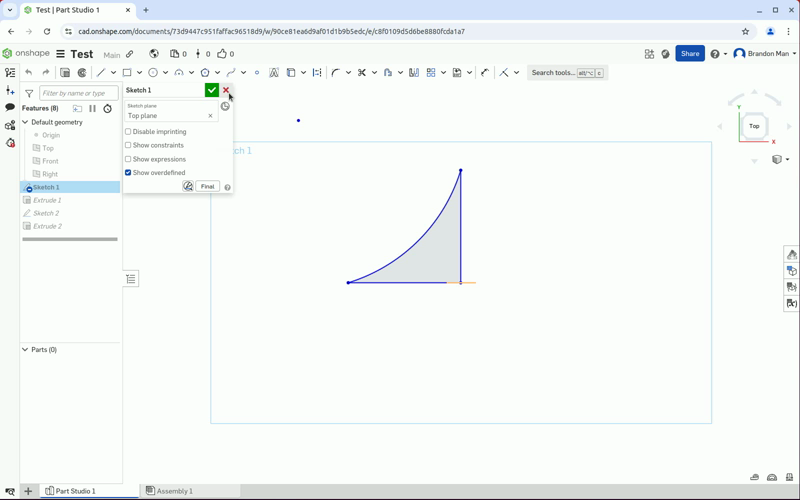
key(shift+s)
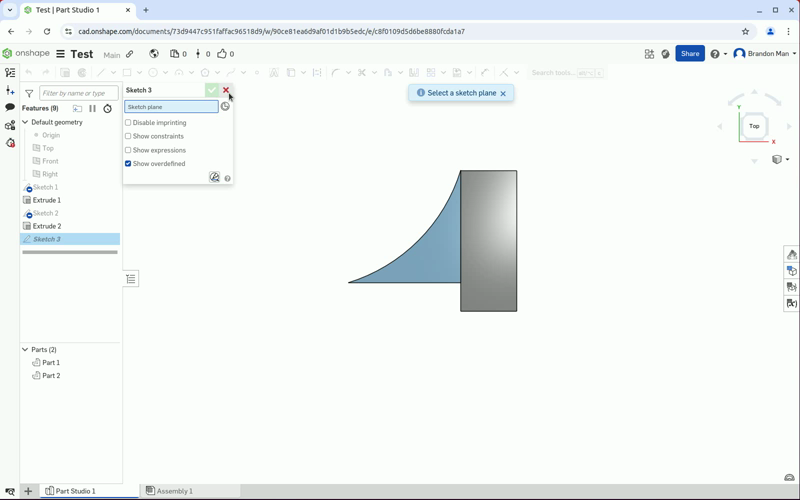
mouse_move(73, 150)
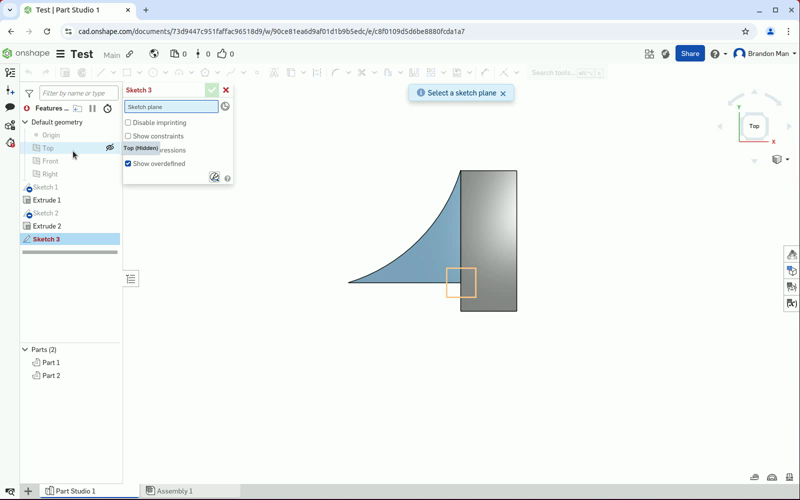
click(73, 150)
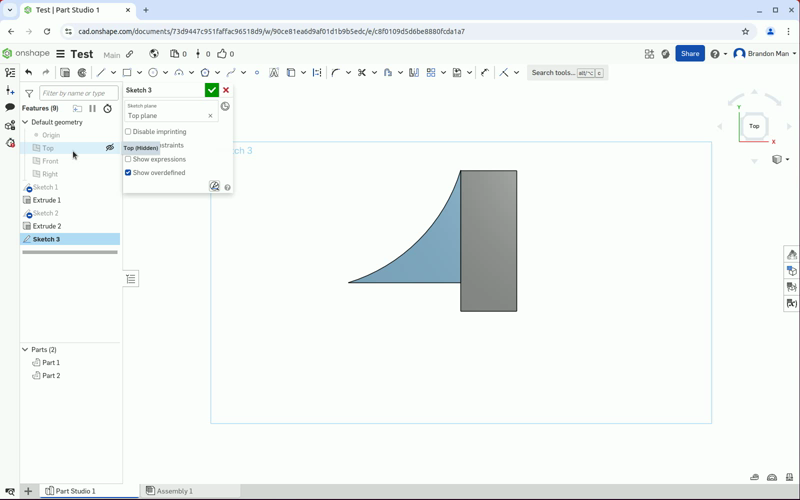
mouse_move(73, 352)
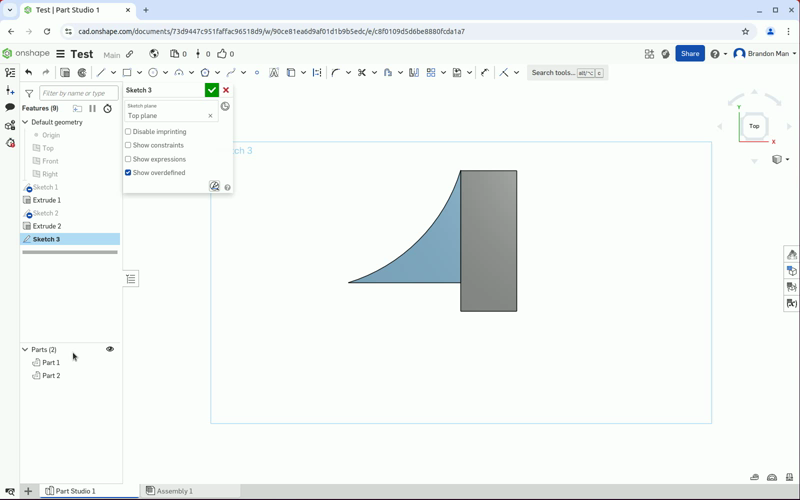
key(y)
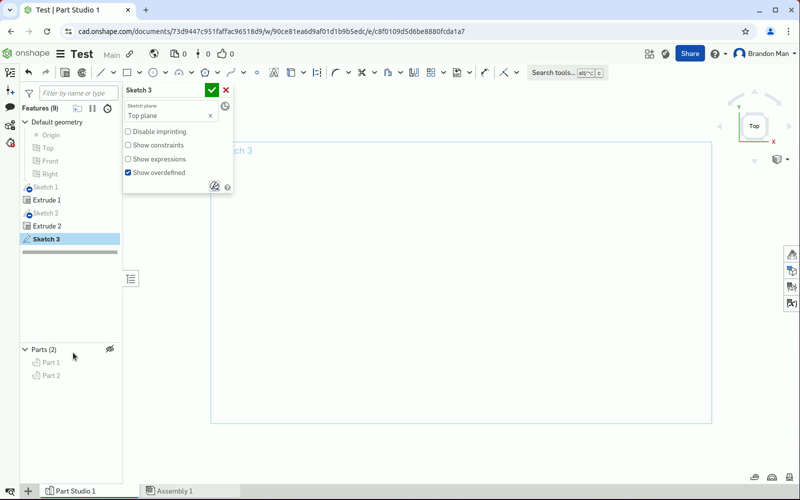
key(l)
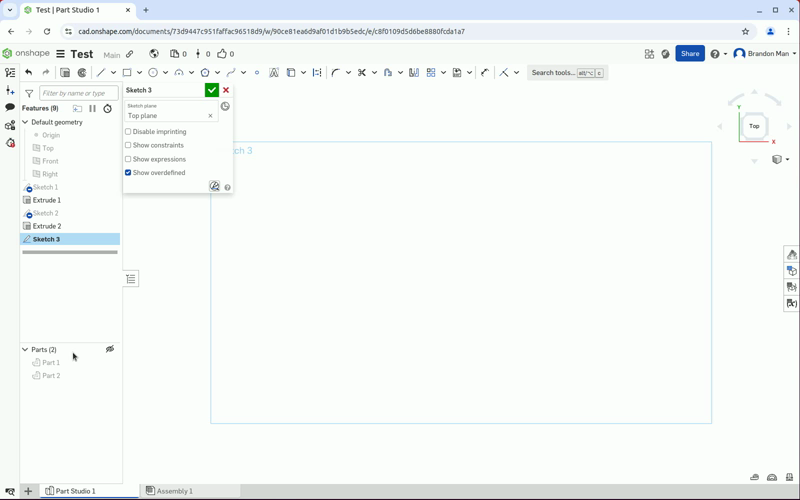
key_down(shift)
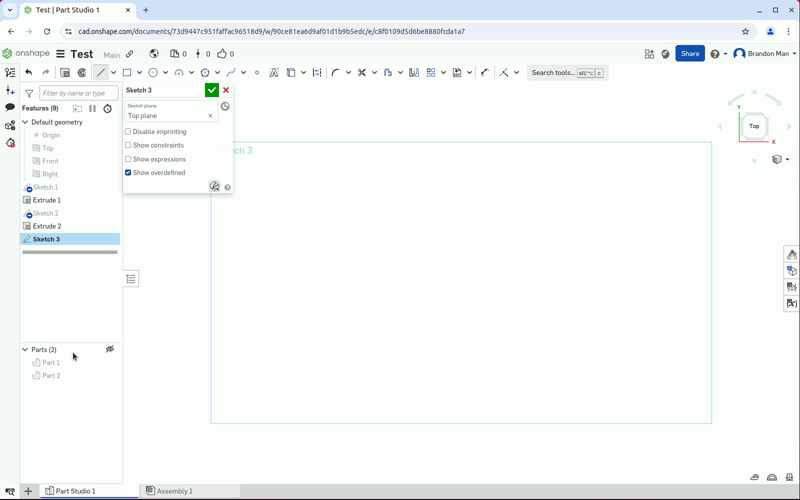
mouse_move(348, 311)
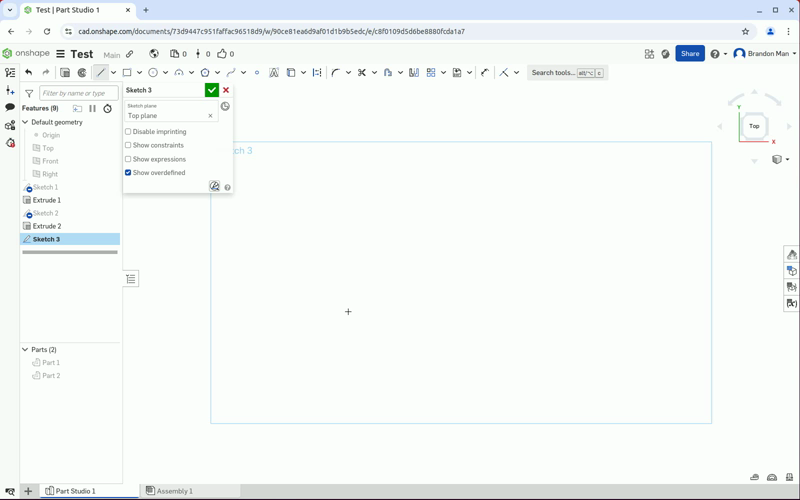
click(348, 311)
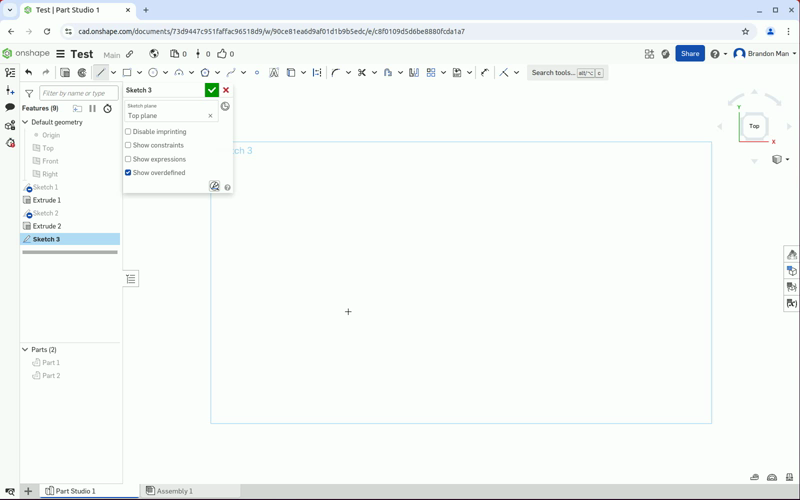
key_up(shift)
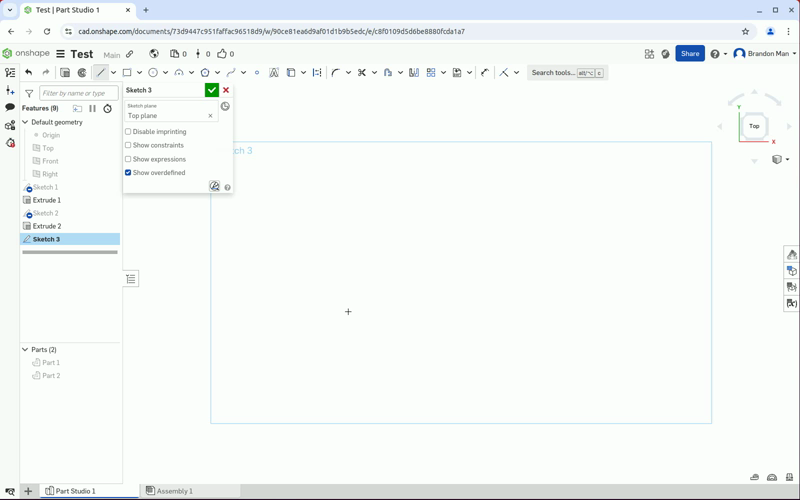
key_down(shift)
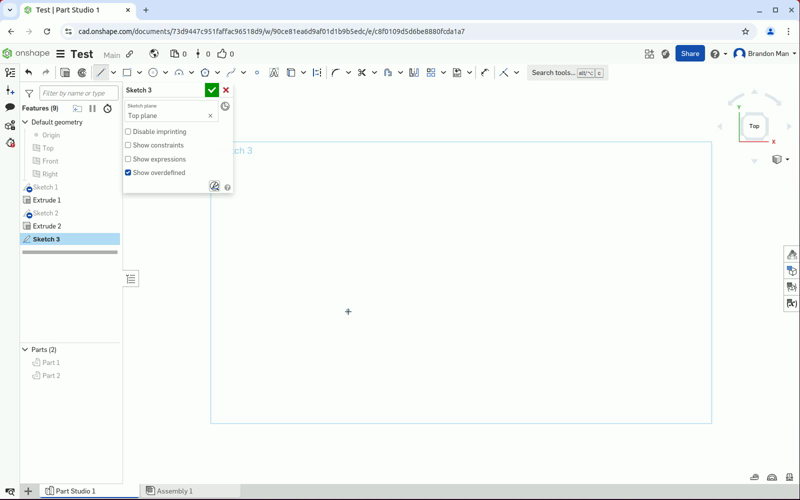
mouse_move(460, 311)
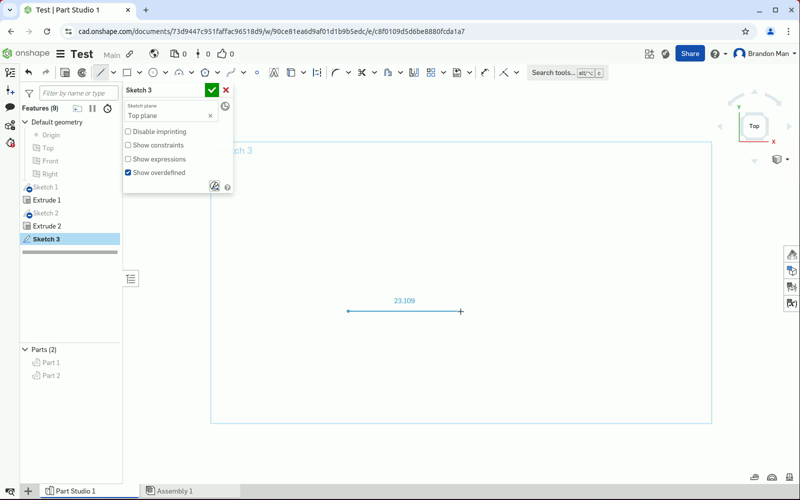
click(460, 311)
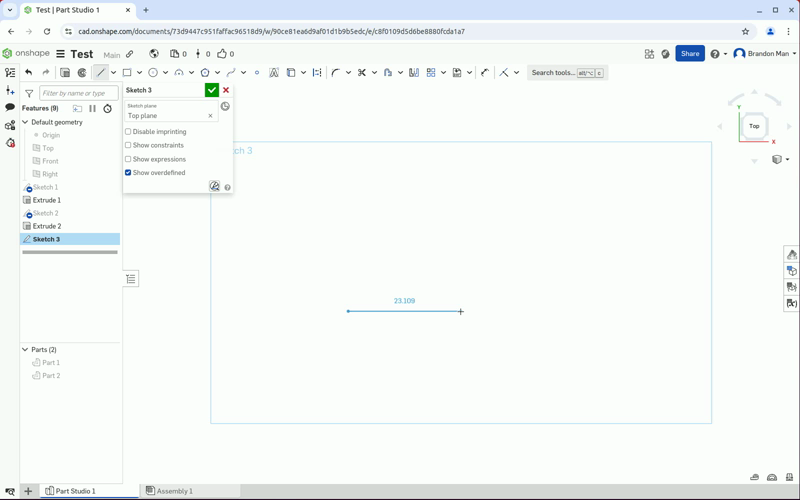
key_up(shift)
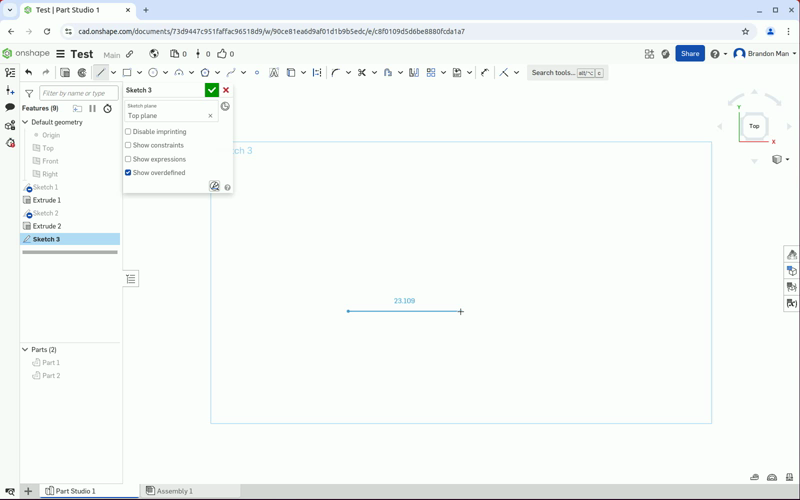
key_down(shift)
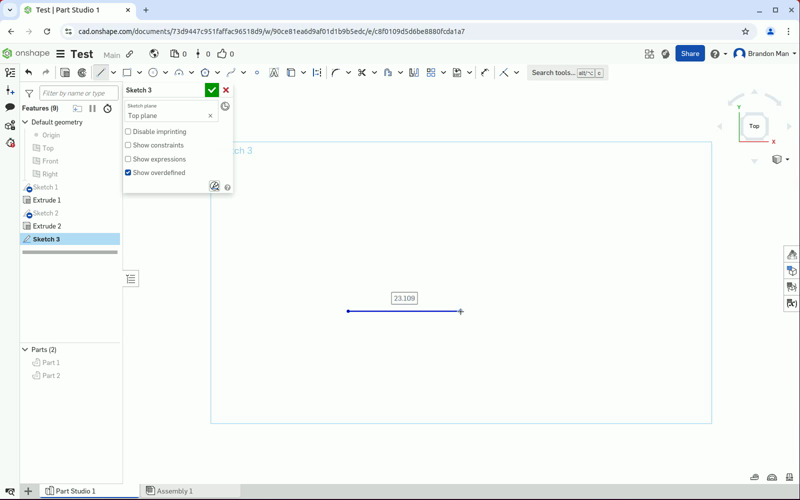
mouse_move(490, 311)
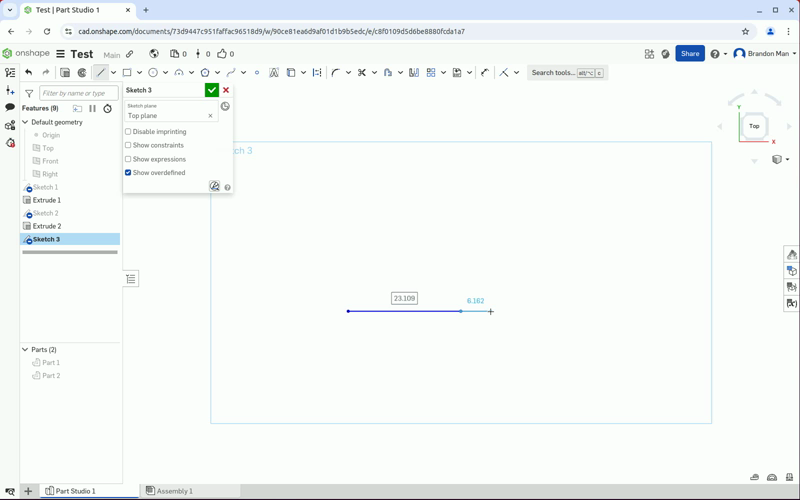
mouse_move(460, 282)
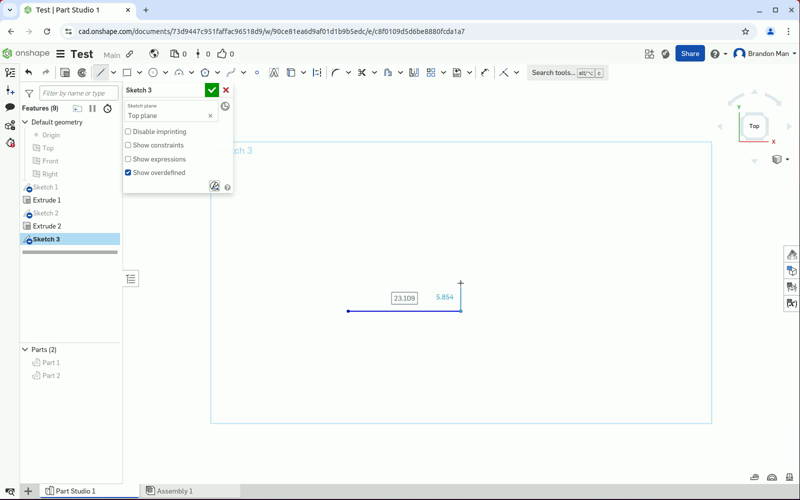
click(460, 282)
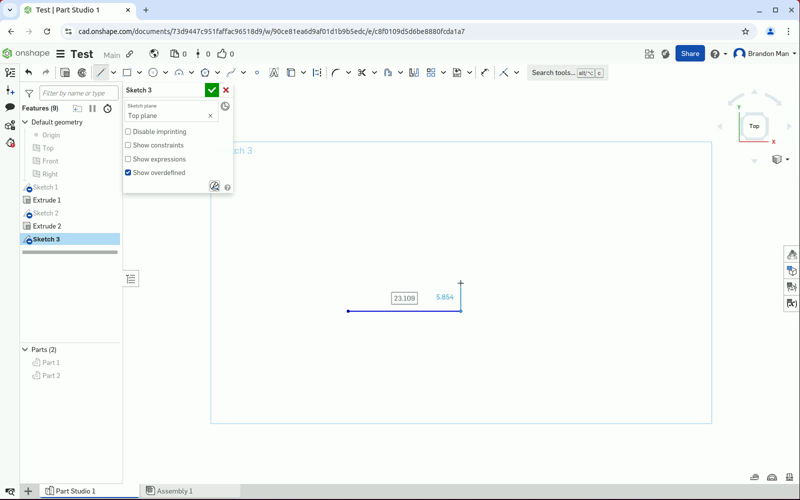
key_up(shift)
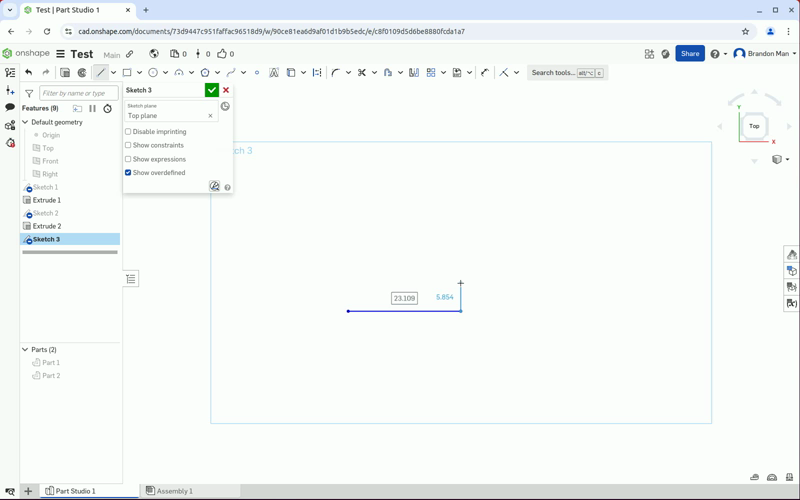
key_down(shift)
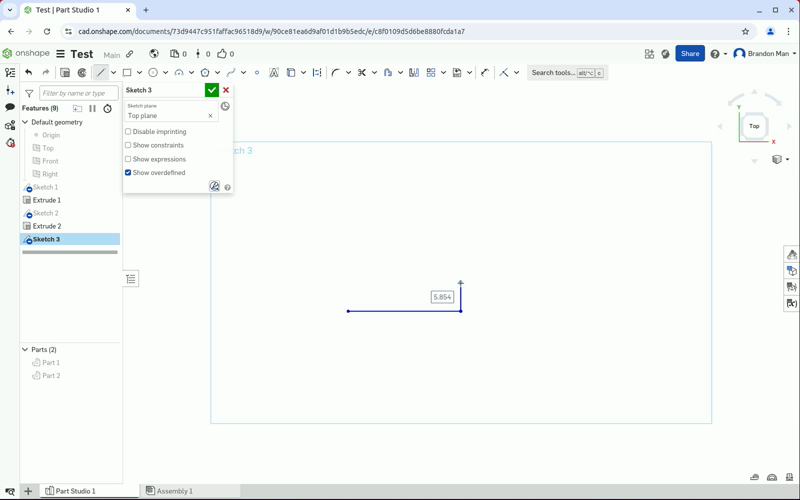
mouse_move(348, 282)
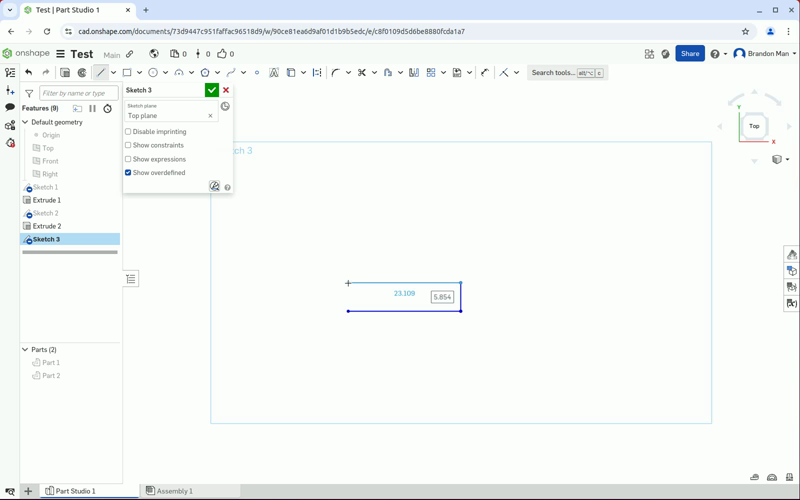
click(348, 282)
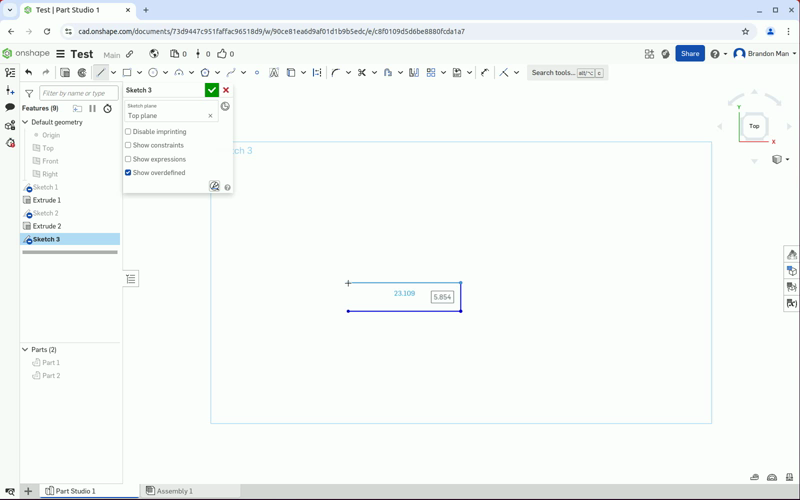
key_up(shift)
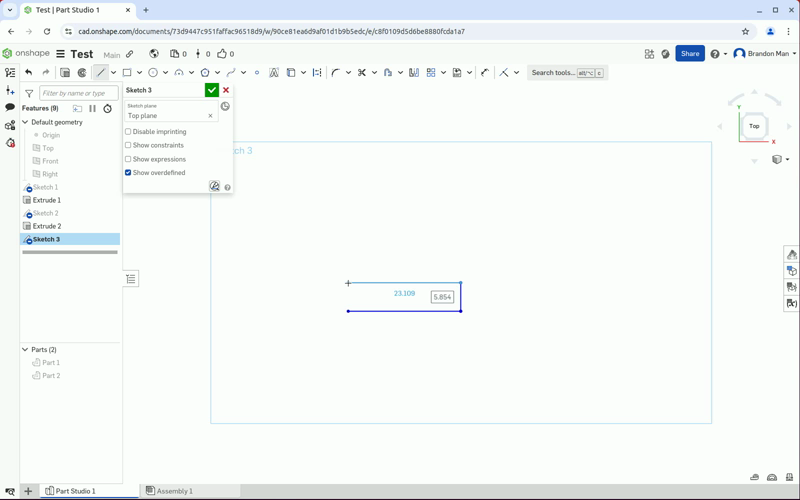
mouse_move(378, 282)
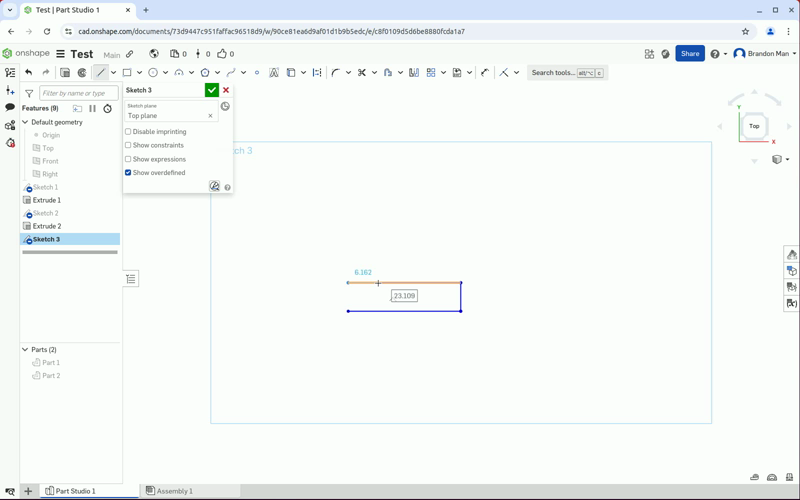
key_down(shift)
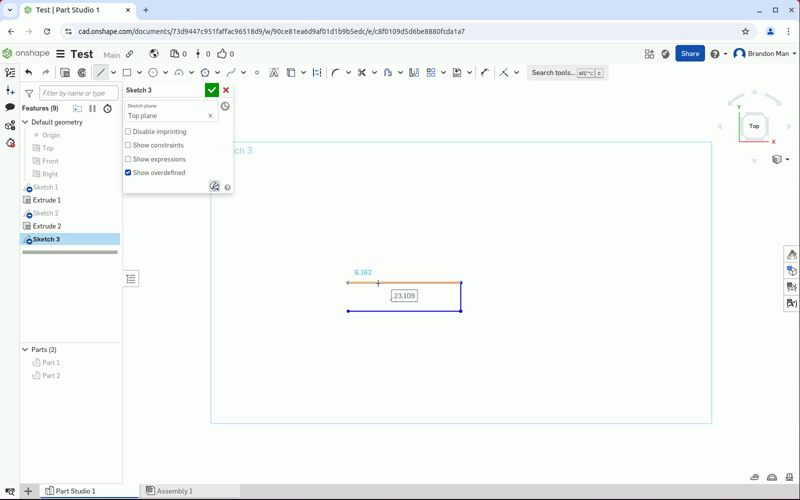
mouse_move(348, 311)
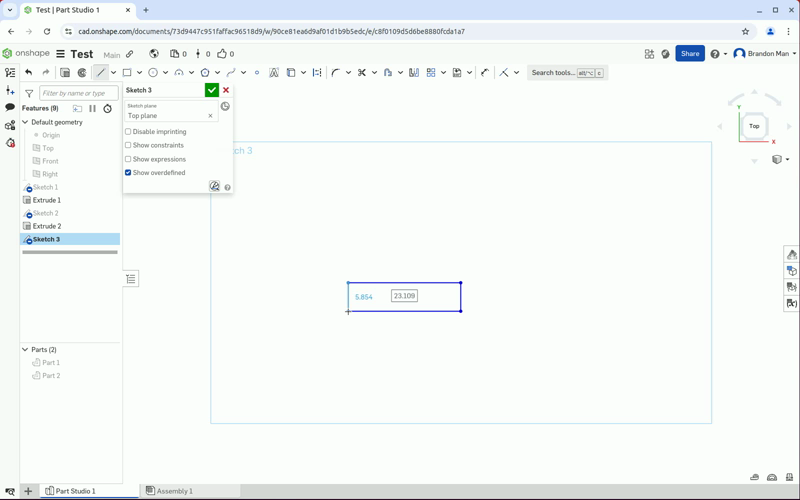
key_up(shift)
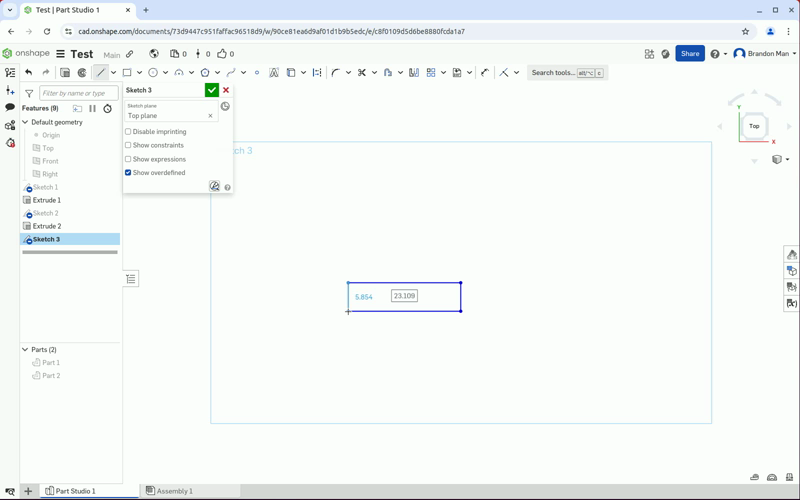
click(348, 311)
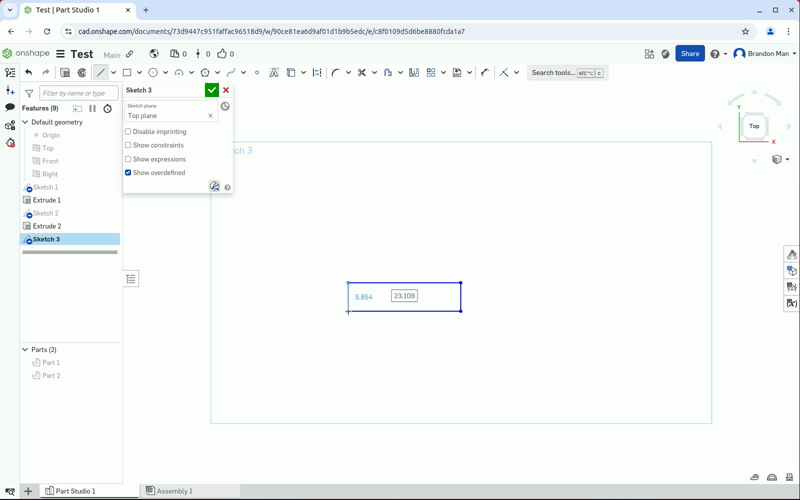
key(esc)
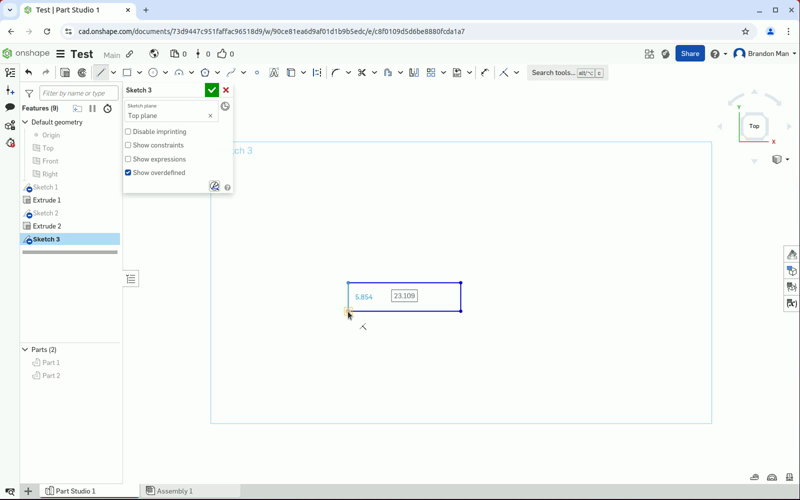
mouse_move(379, 286)
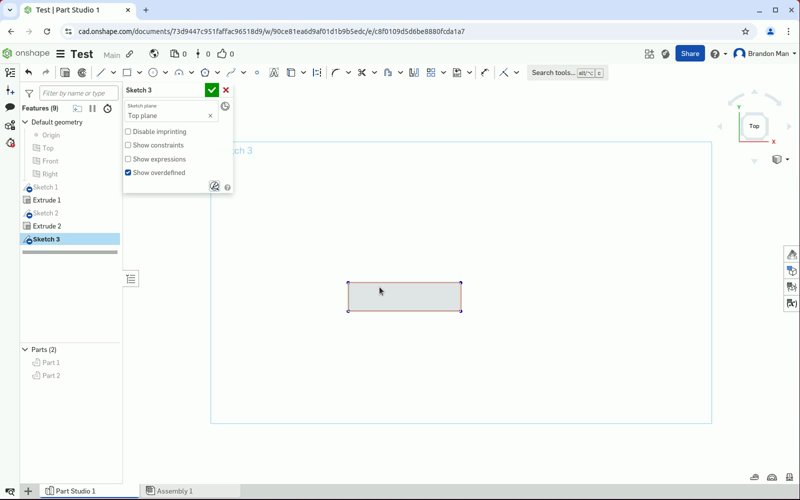
click(379, 286)
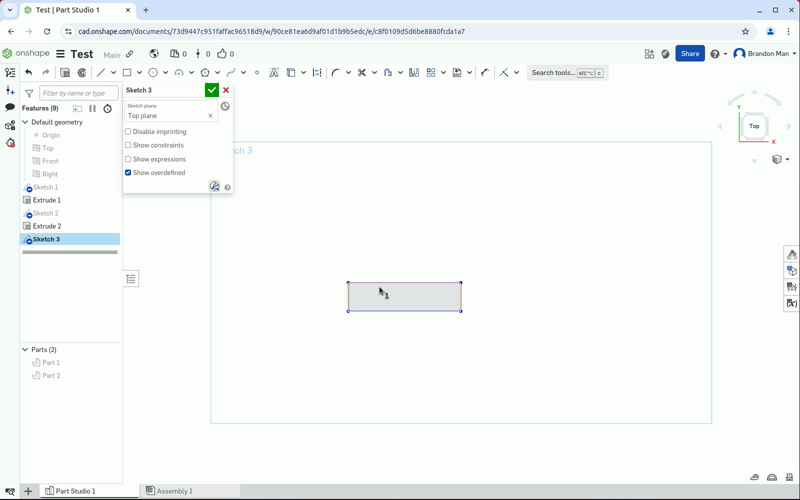
mouse_move(73, 352)
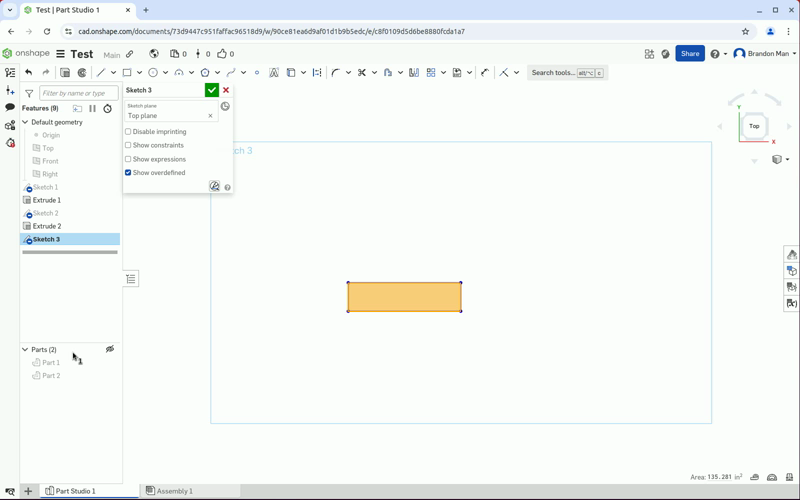
key(shift+y)
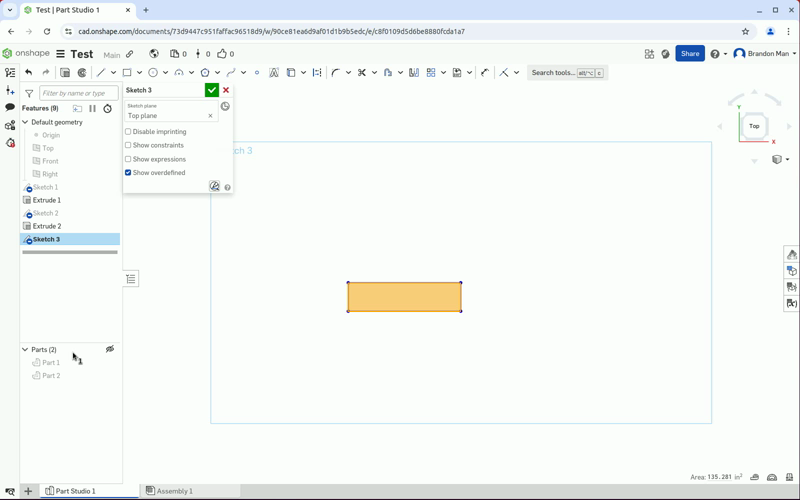
key(shift+e)
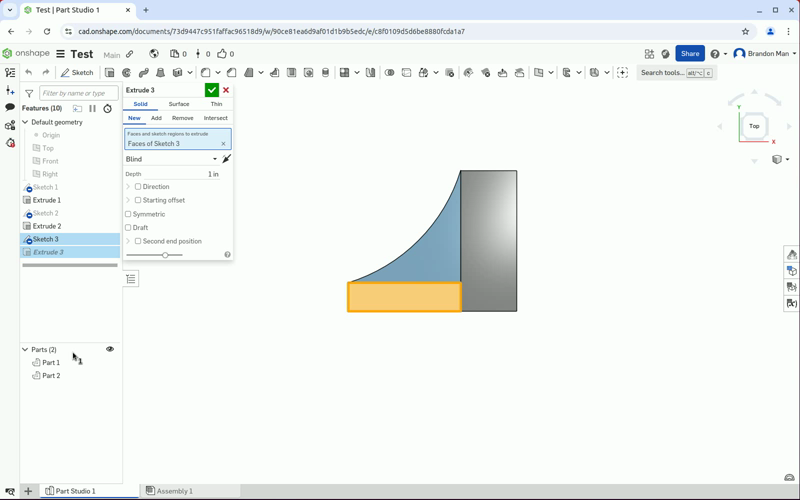
mouse_move(143, 106)
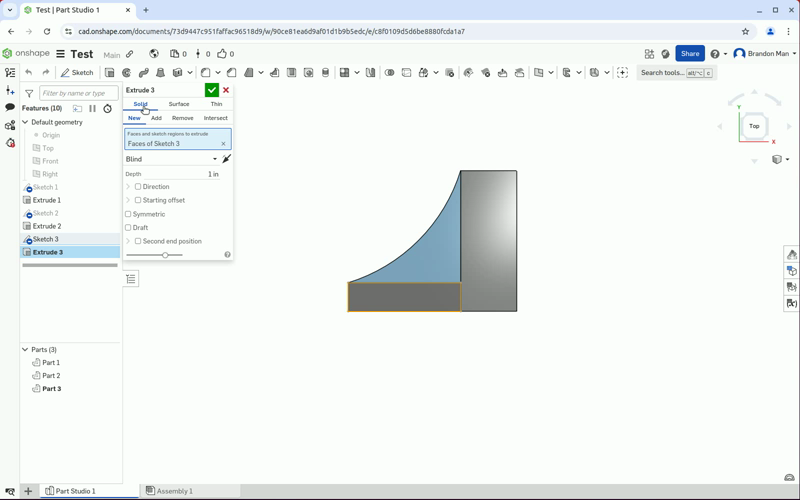
click(143, 106)
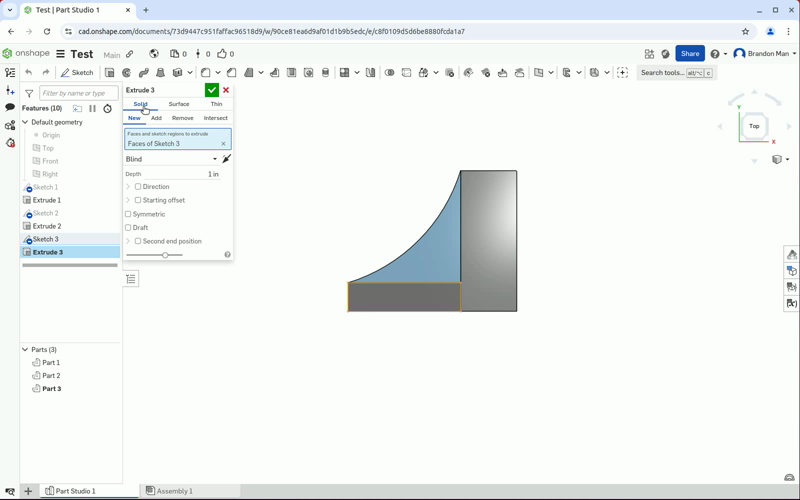
mouse_move(137, 120)
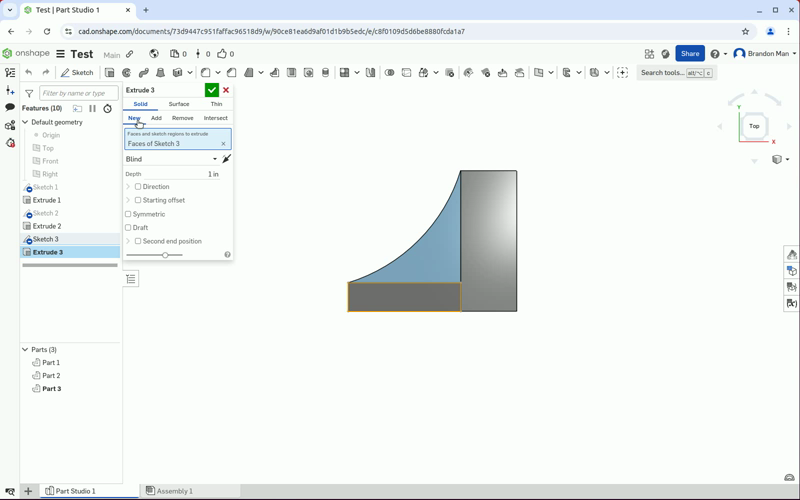
click(137, 120)
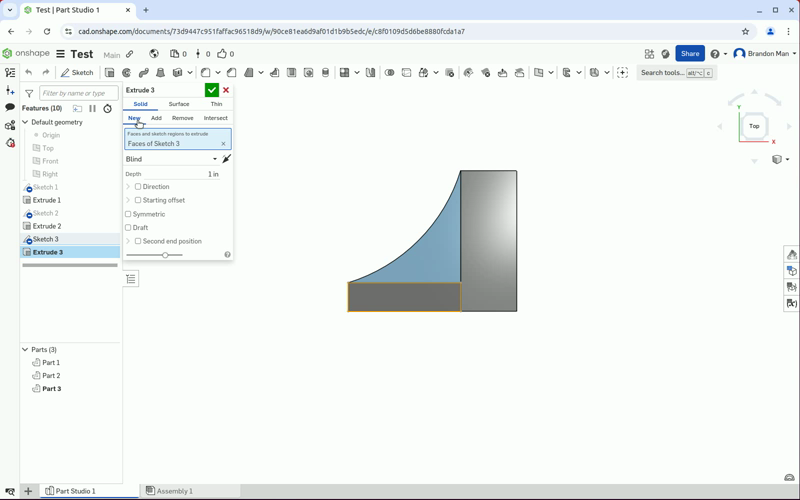
key(tab, 4)
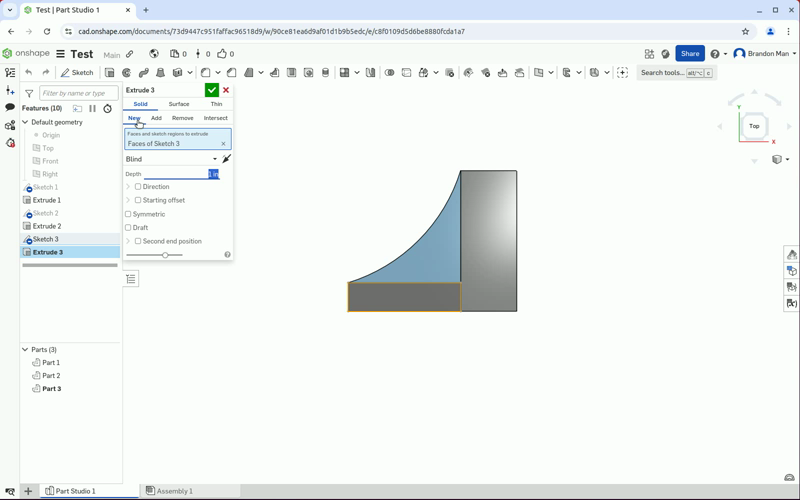
text(11.554)
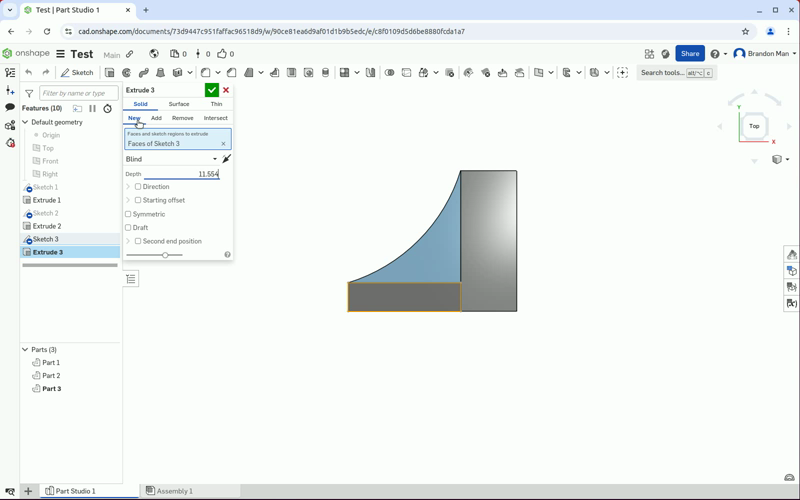
key(enter)
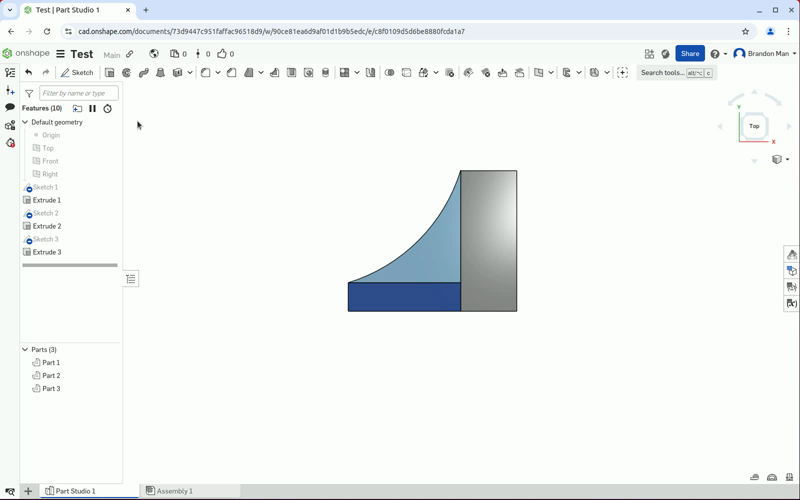
key(shift+h)
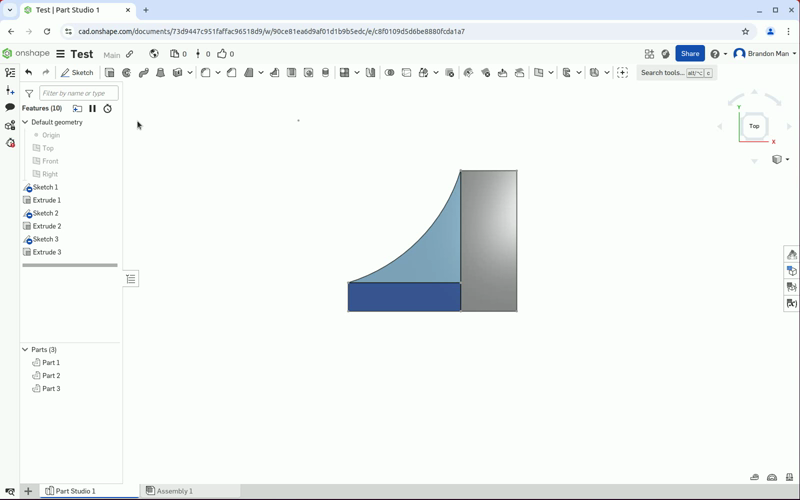
key(shift+h)
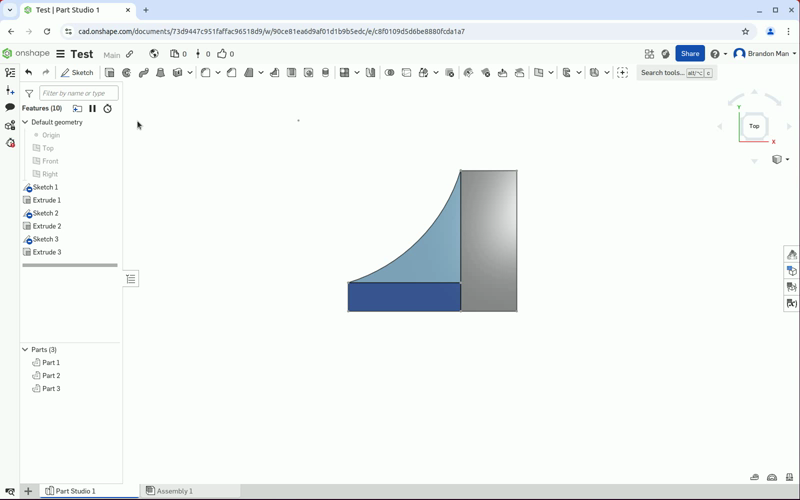
key(shift+7)
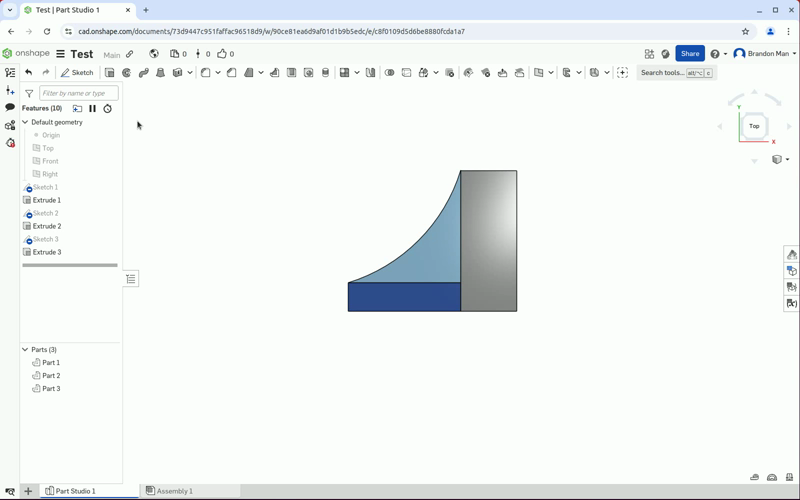
key(up, 3)
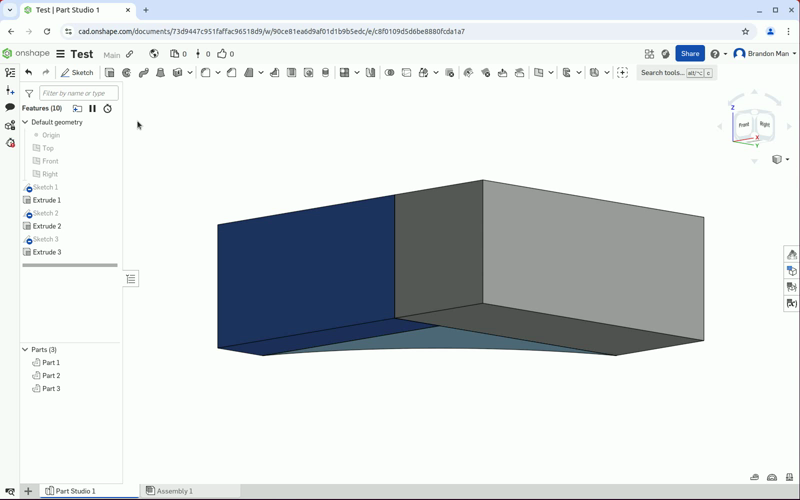
key(left, 3)
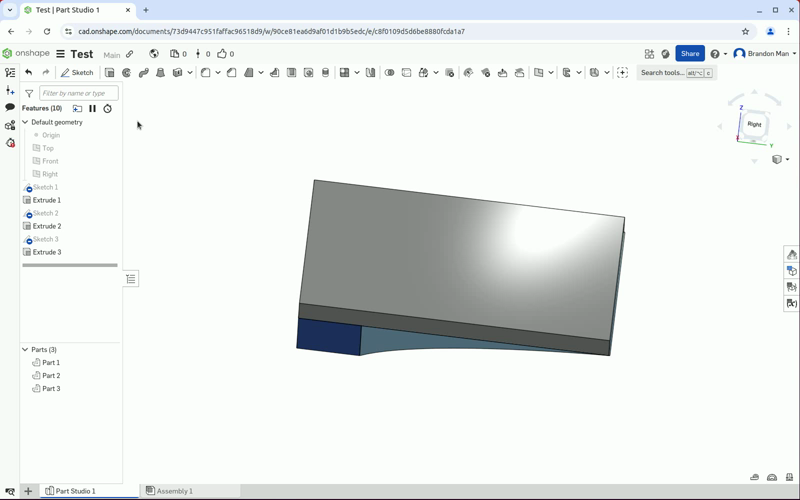
key(right, 3)
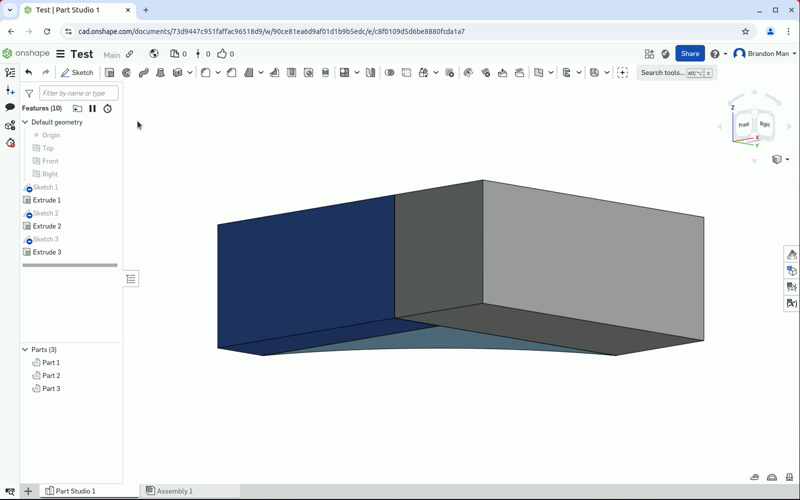
key(down, 3)
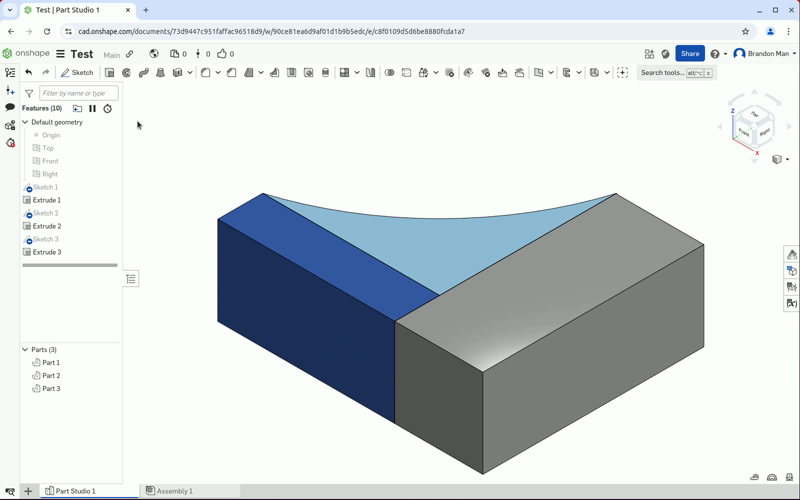
mouse_move(73, 189)
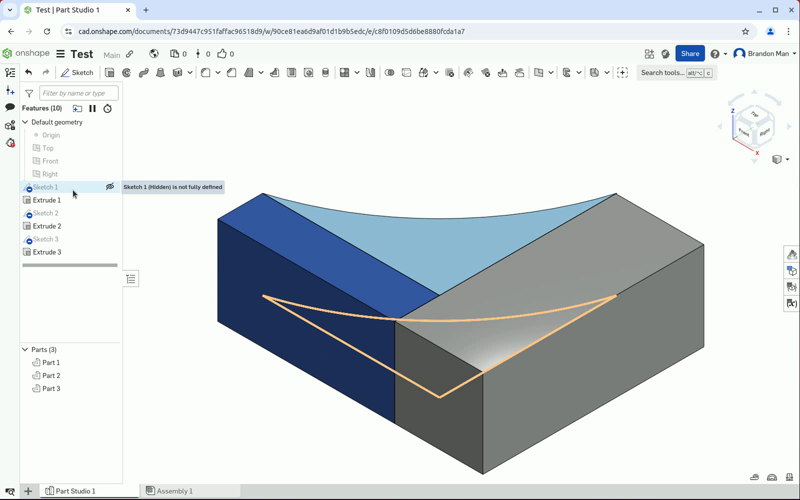
click(73, 189)